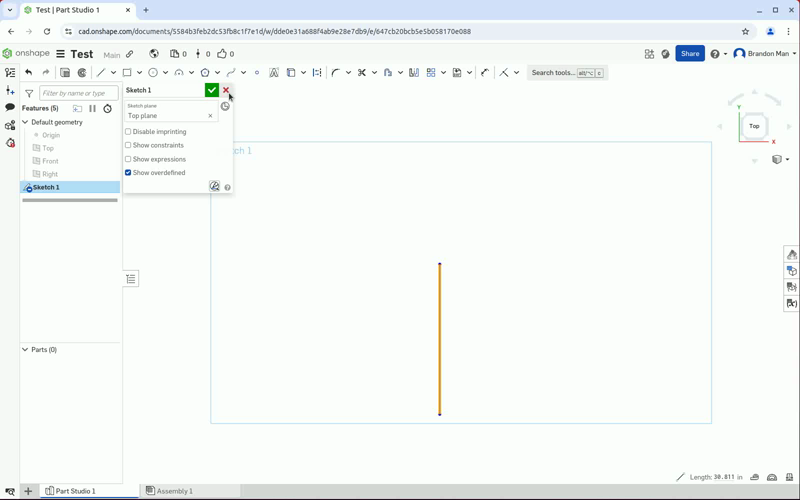
key(shift+h)
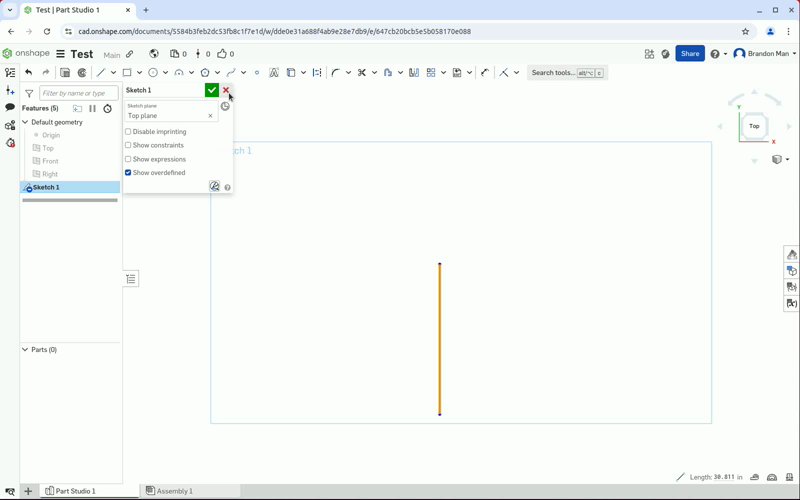
key(shift+s)
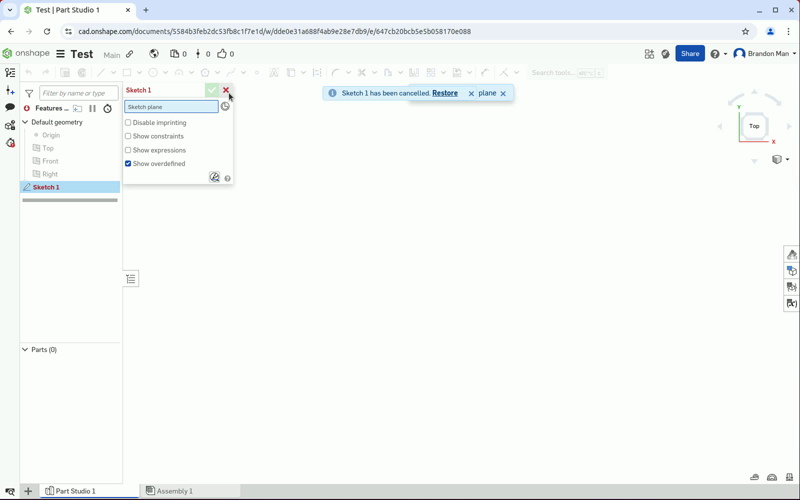
mouse_move(73, 150)
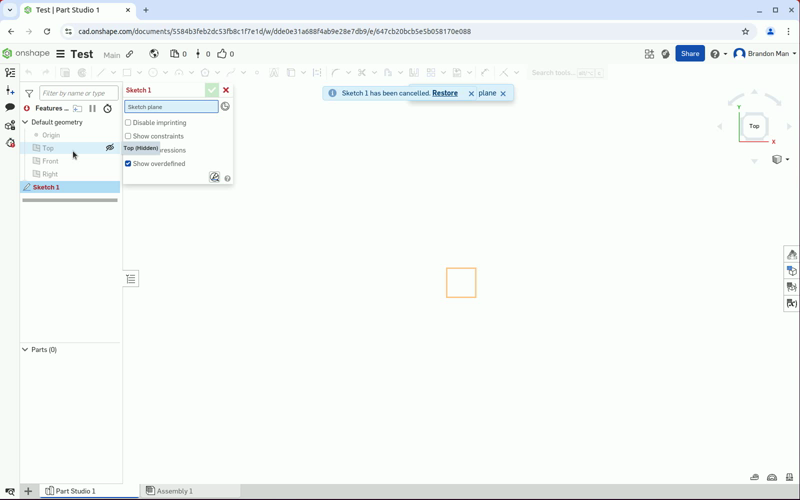
click(73, 150)
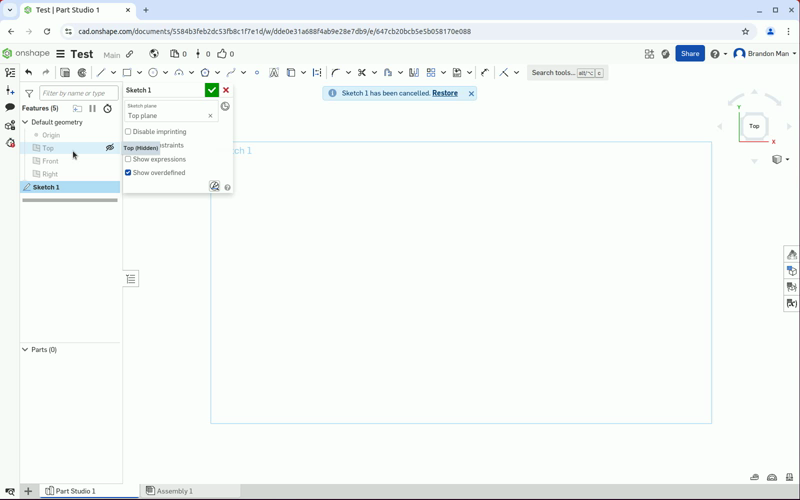
mouse_move(73, 352)
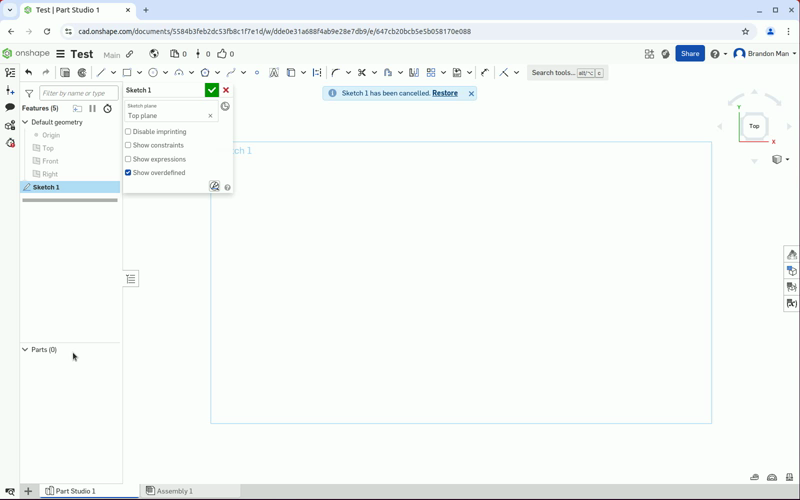
key(y)
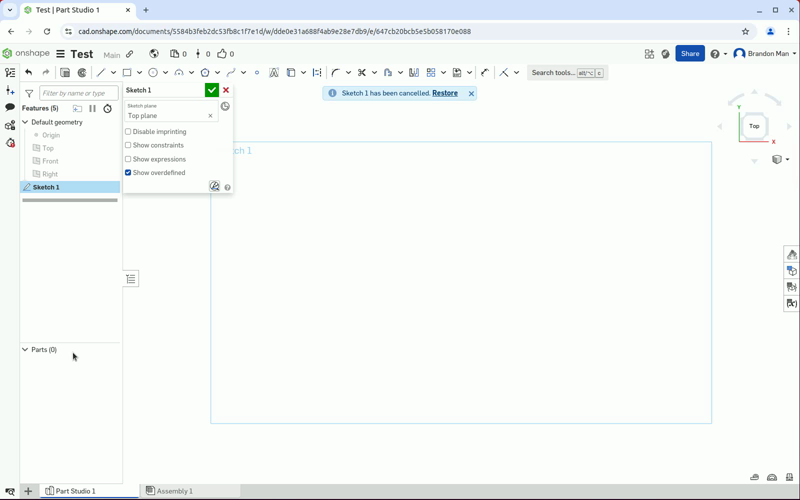
key(l)
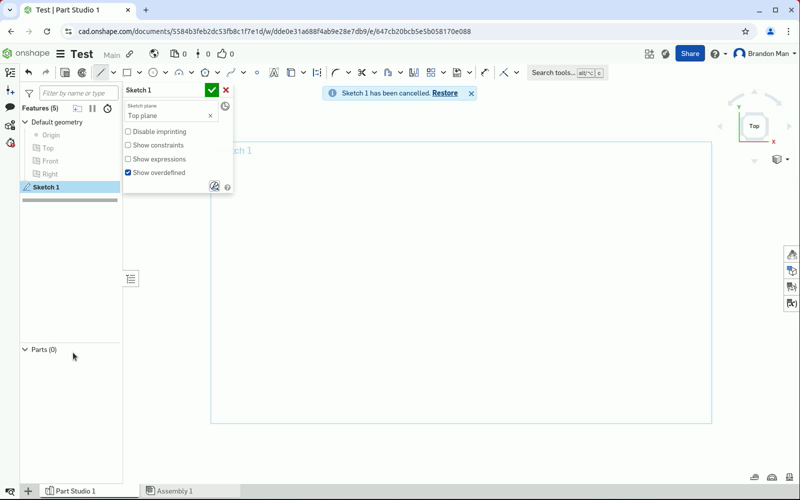
key_down(shift)
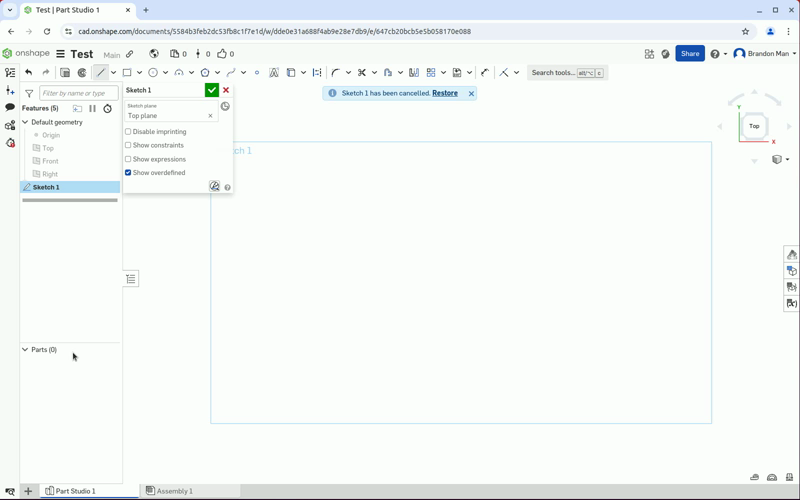
mouse_move(460, 241)
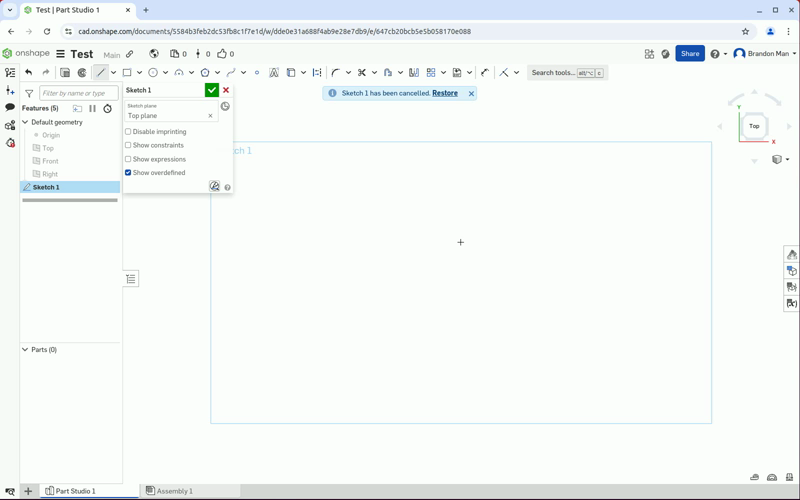
click(460, 241)
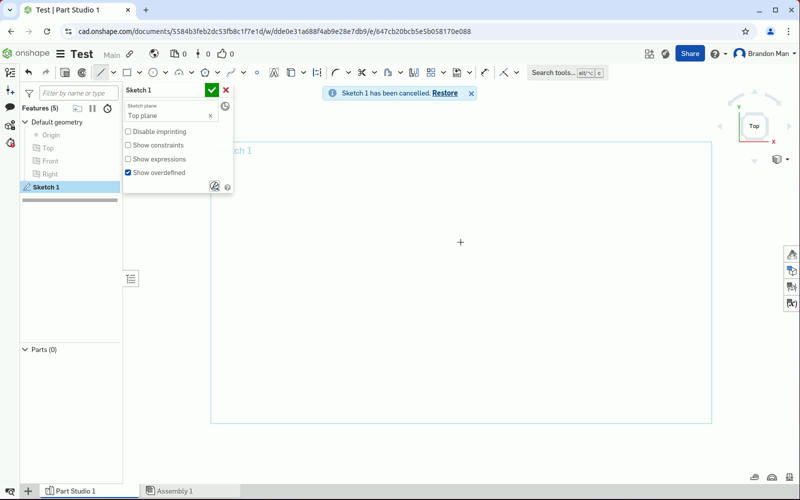
key_up(shift)
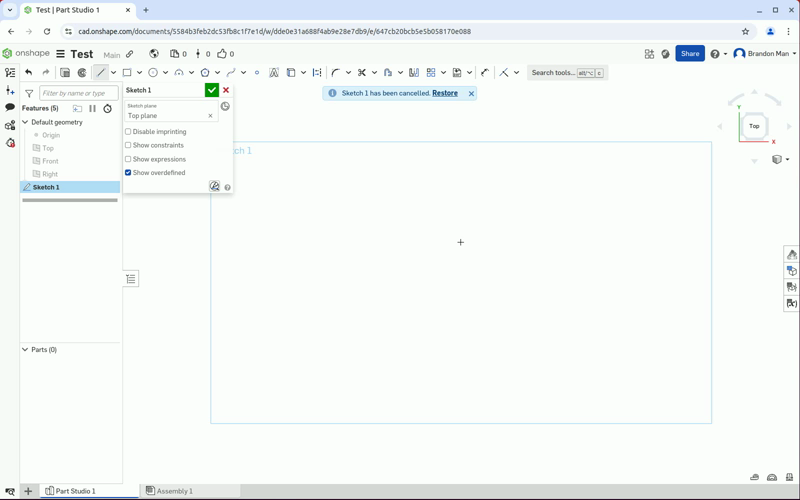
key_down(shift)
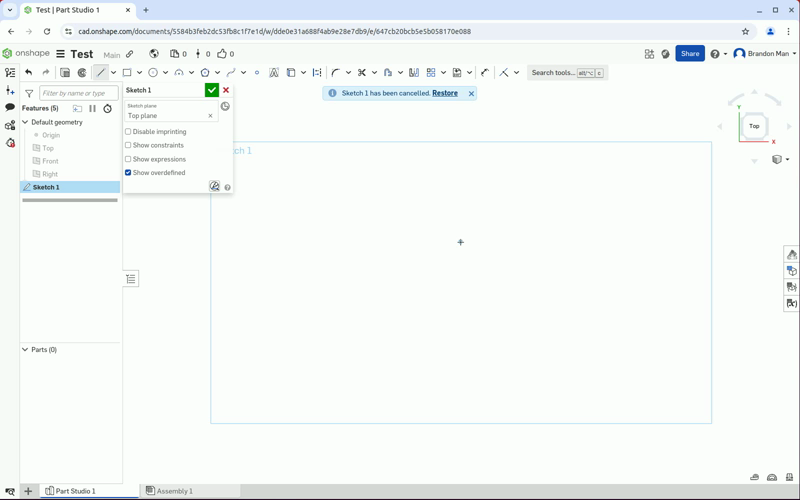
mouse_move(490, 241)
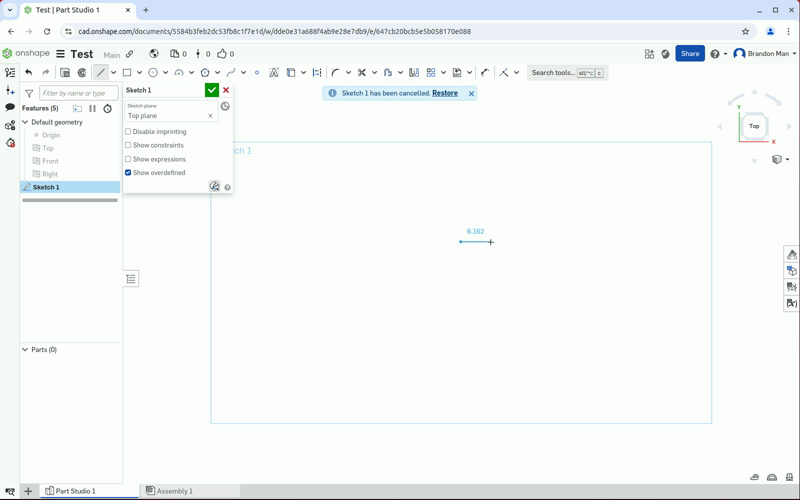
mouse_move(502, 241)
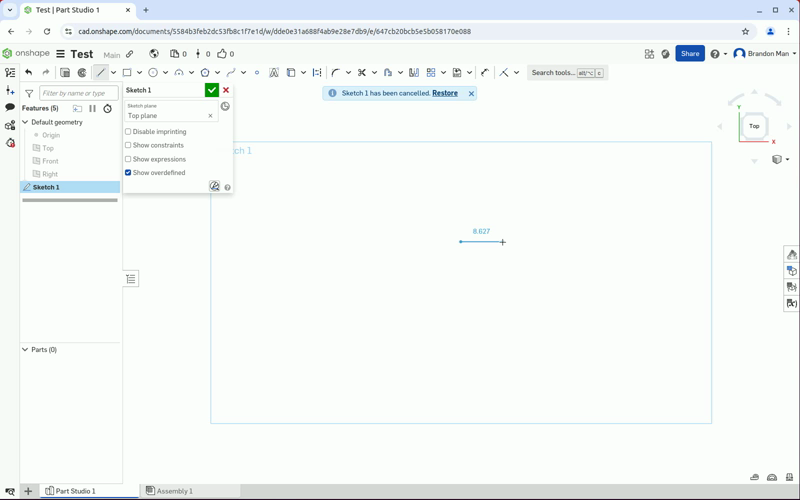
click(502, 241)
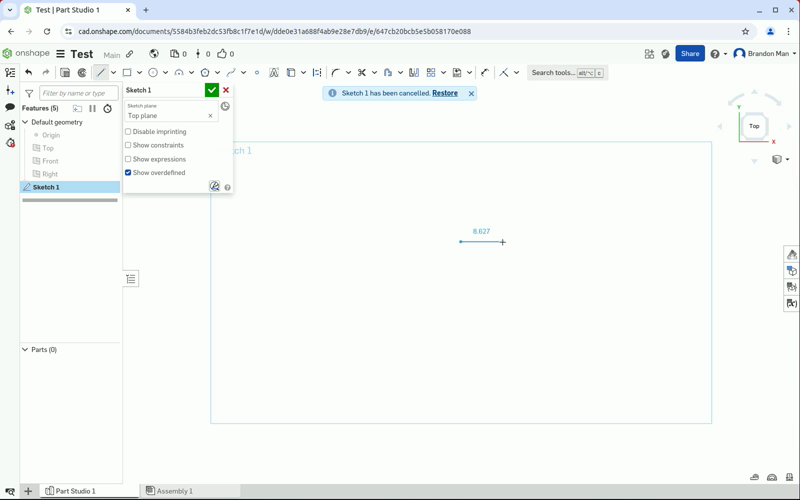
key_up(shift)
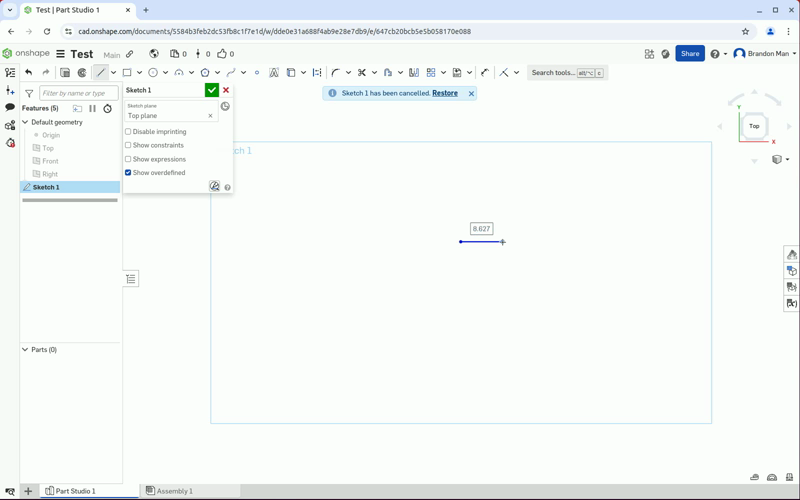
key_down(shift)
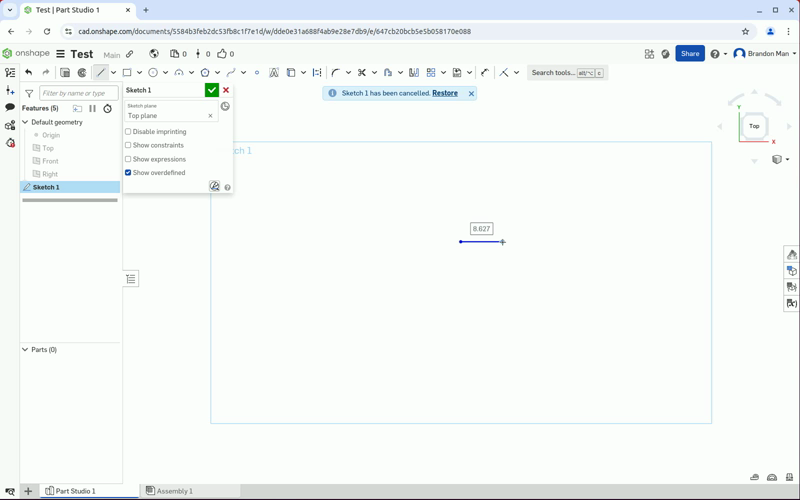
mouse_move(502, 170)
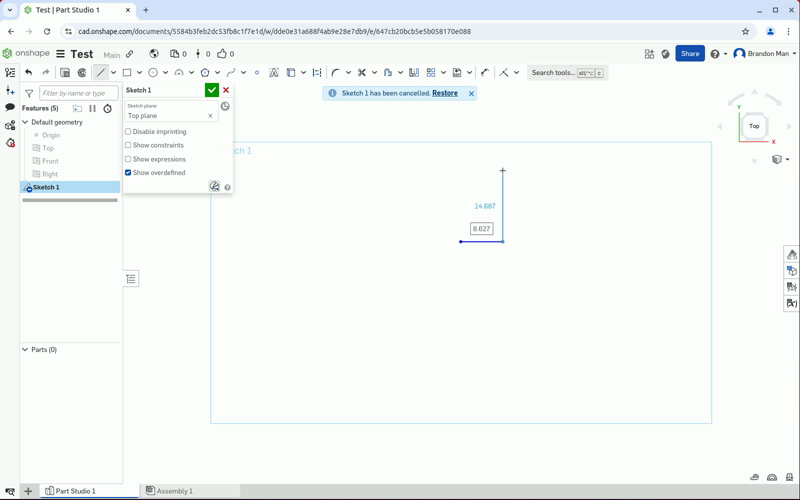
click(502, 170)
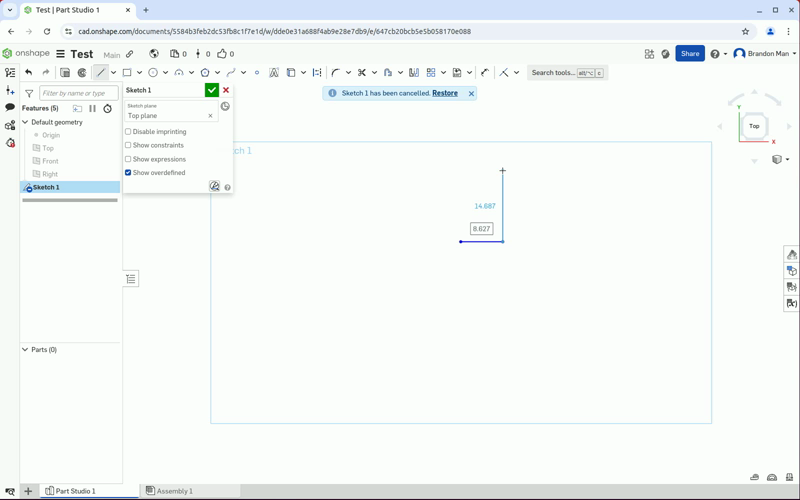
key_up(shift)
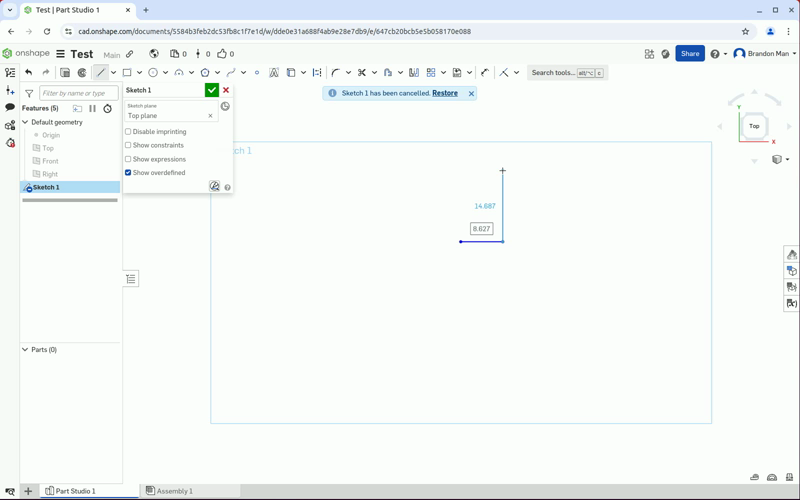
key_down(shift)
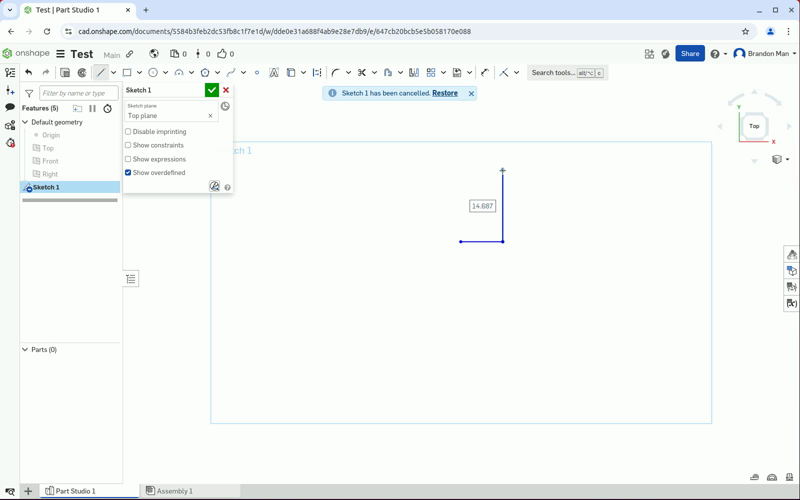
mouse_move(532, 170)
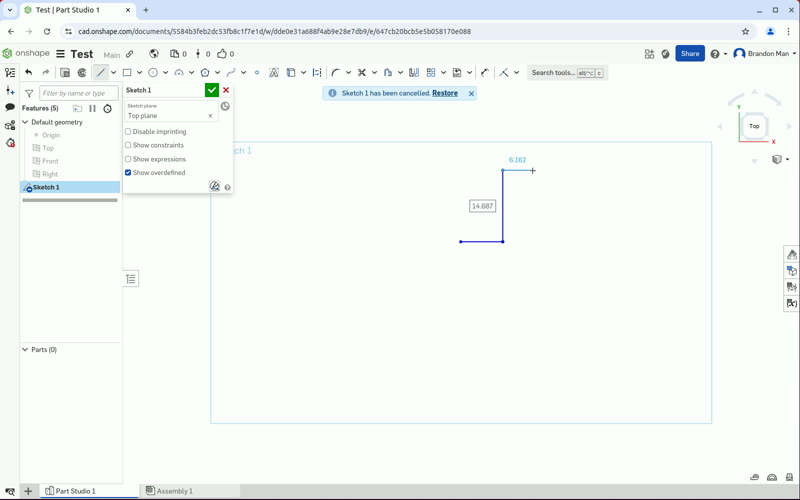
mouse_move(460, 170)
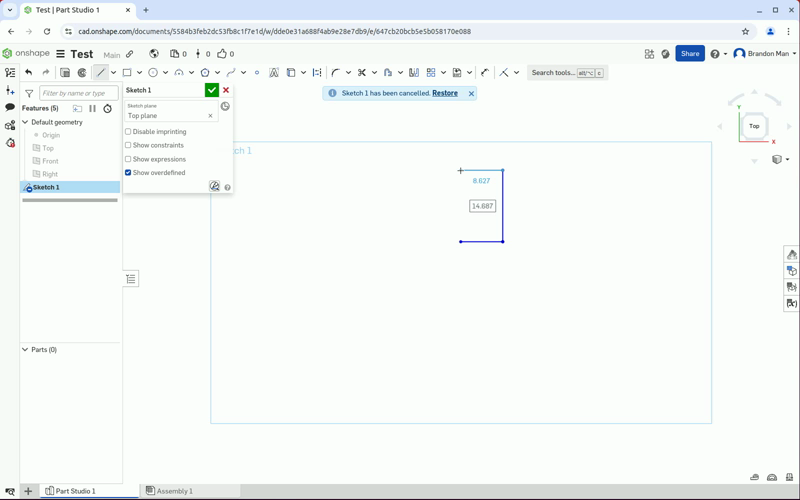
click(460, 170)
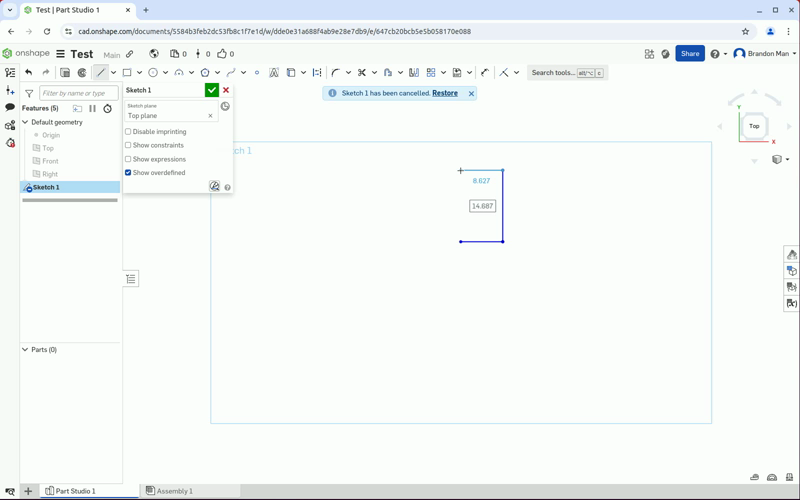
key_up(shift)
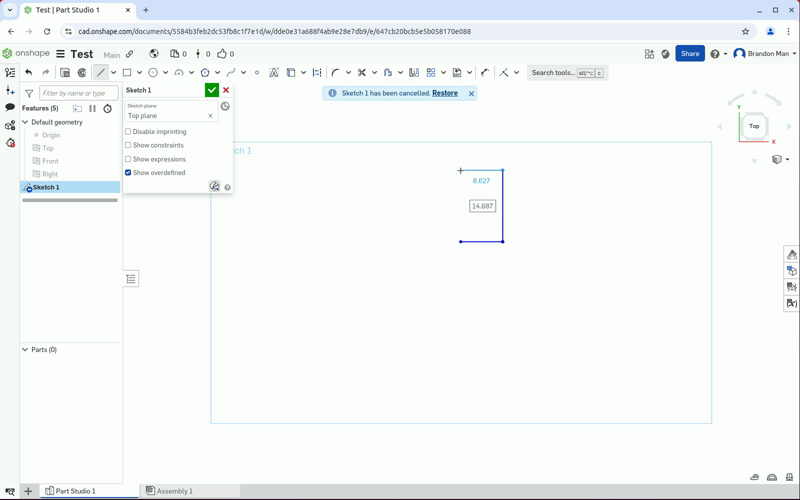
key_down(shift)
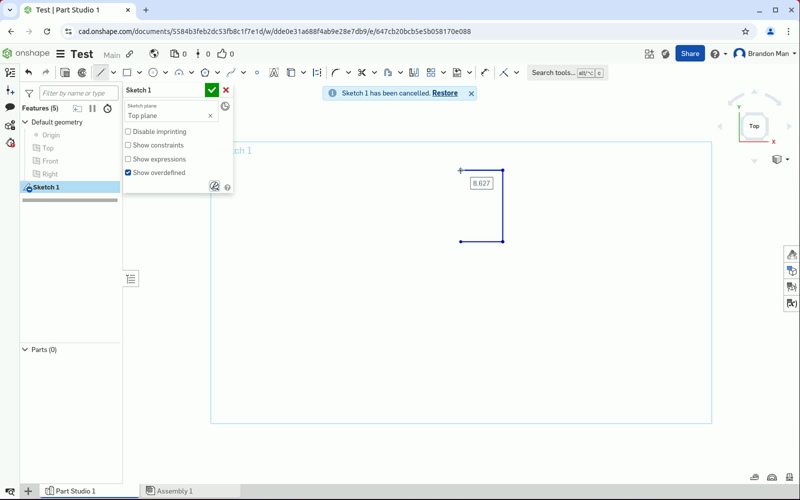
mouse_move(460, 241)
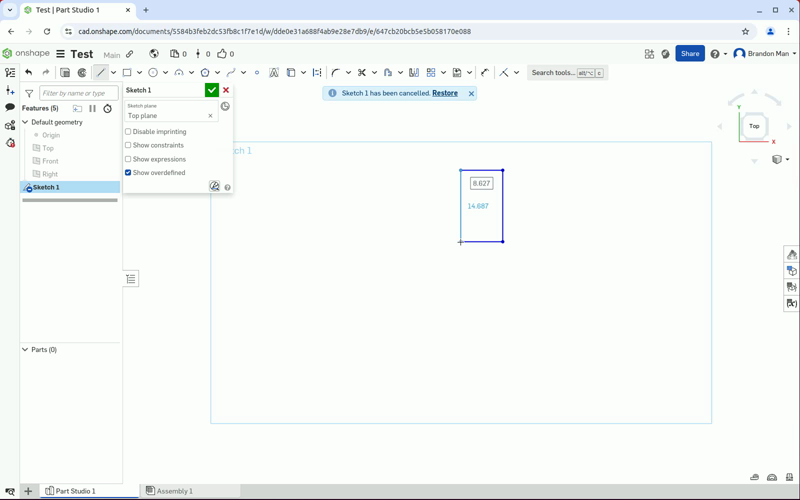
key_up(shift)
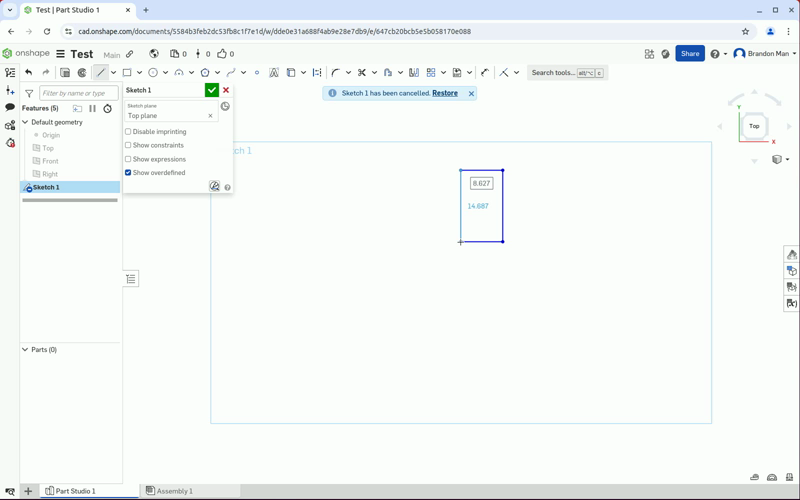
click(460, 241)
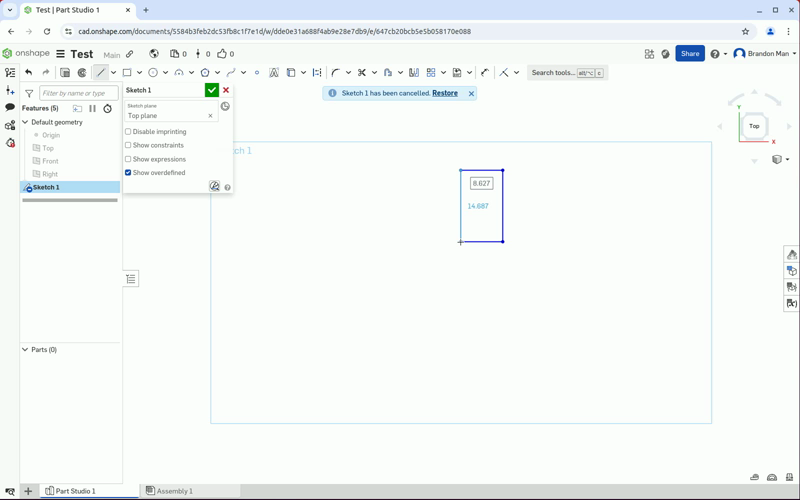
key(esc)
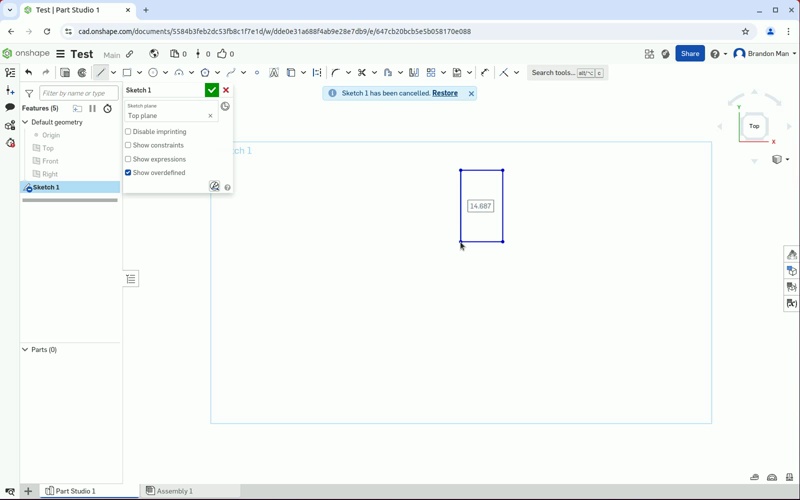
mouse_move(493, 185)
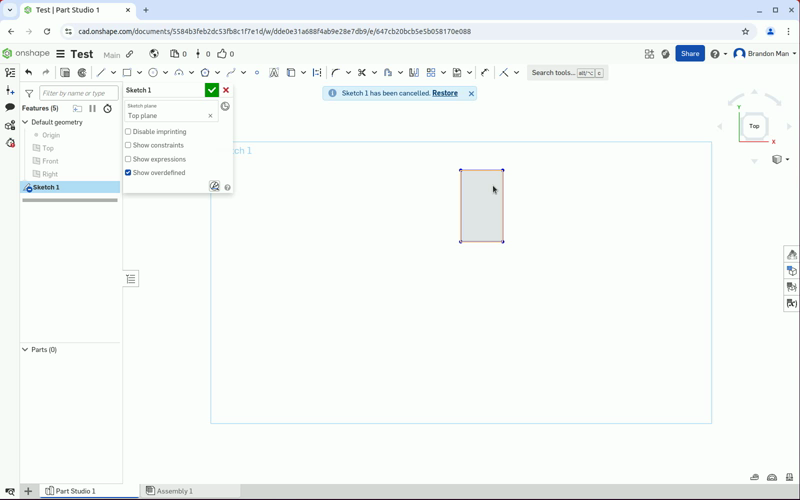
click(493, 185)
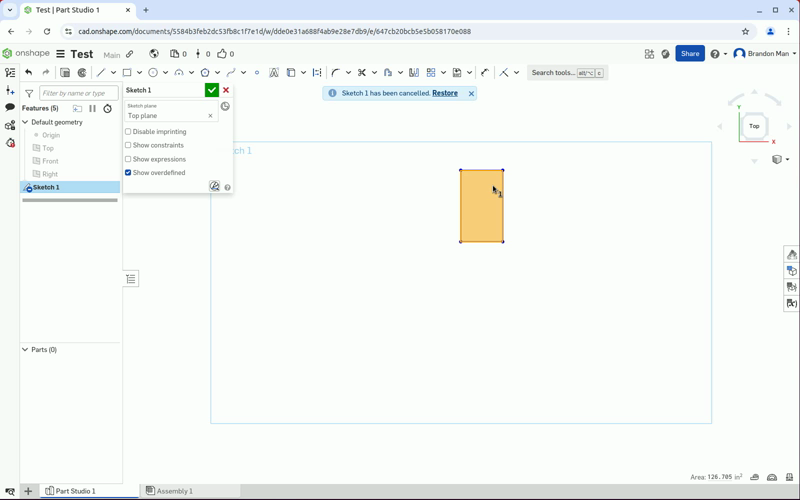
mouse_move(73, 352)
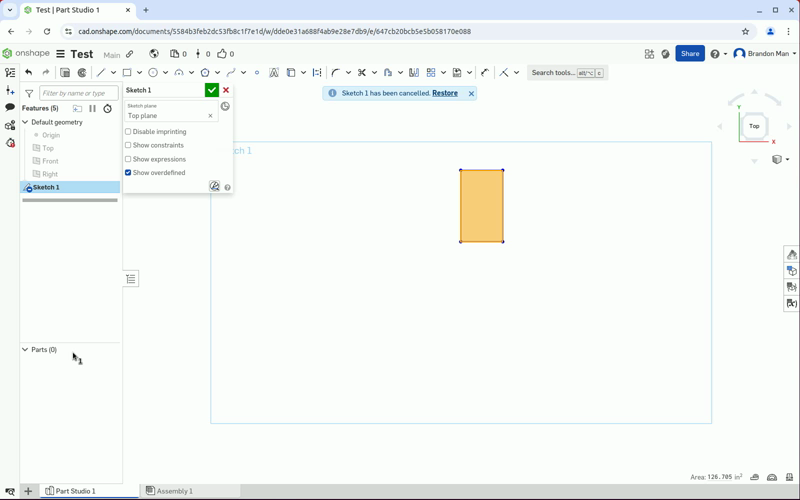
key(shift+y)
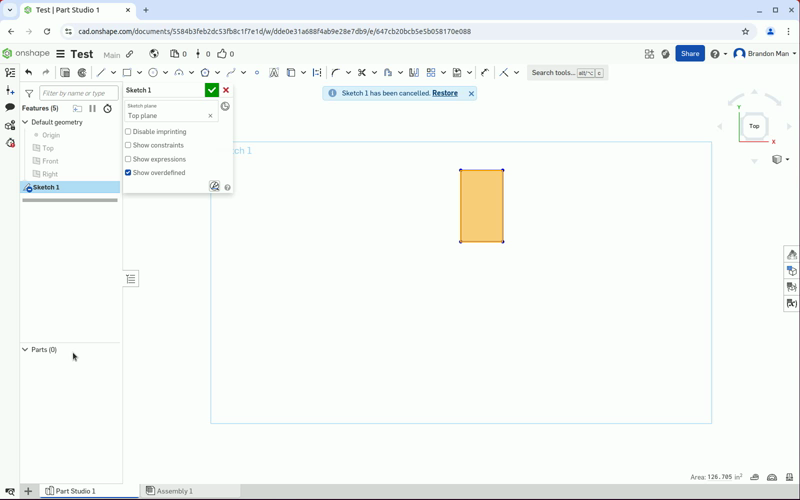
key(shift+e)
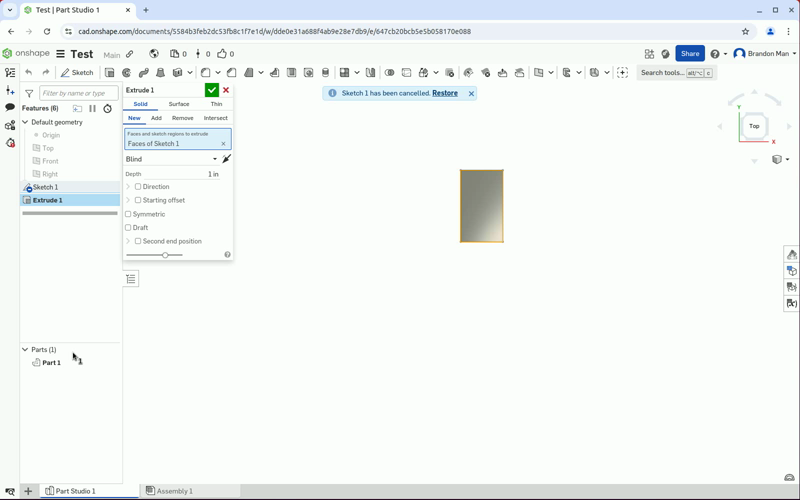
mouse_move(143, 106)
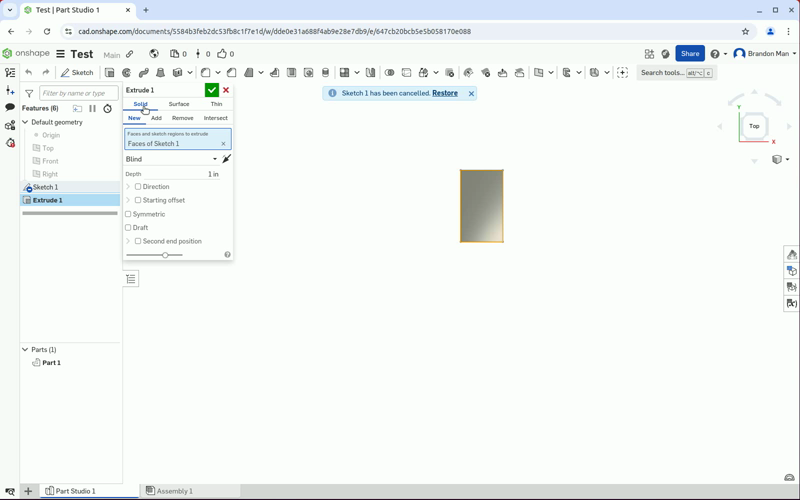
click(143, 106)
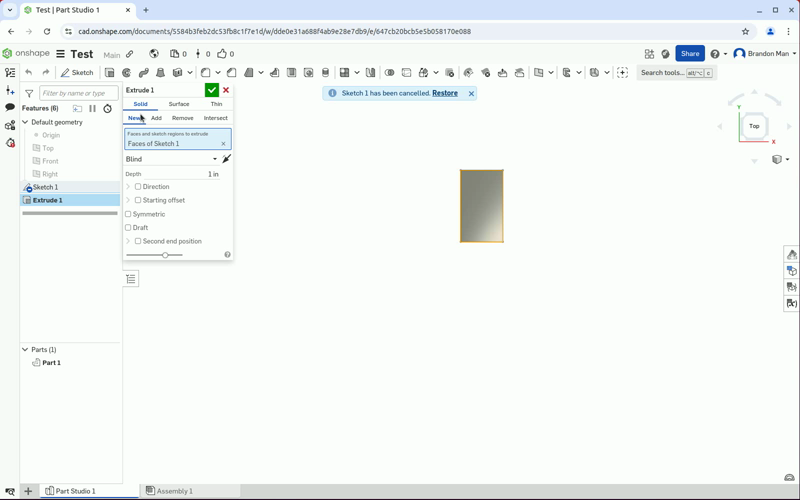
mouse_move(137, 120)
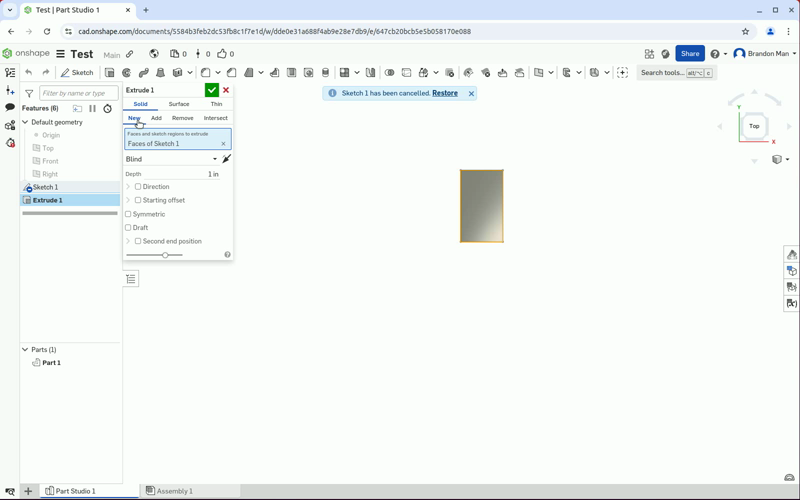
click(137, 120)
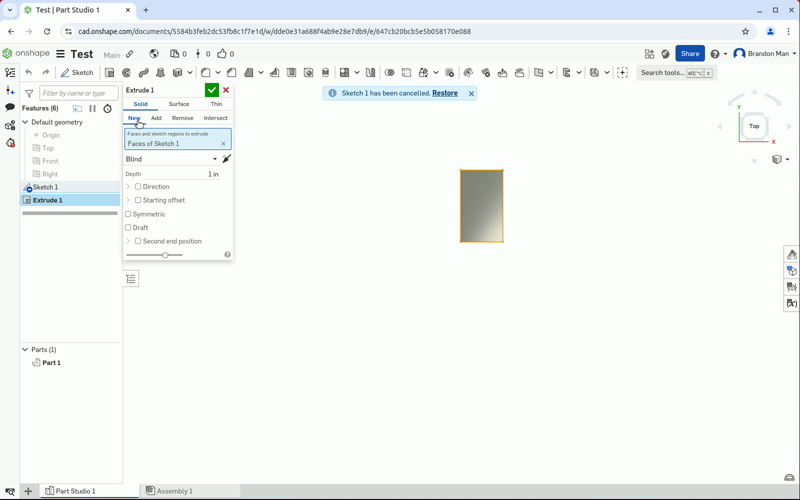
key(tab, 4)
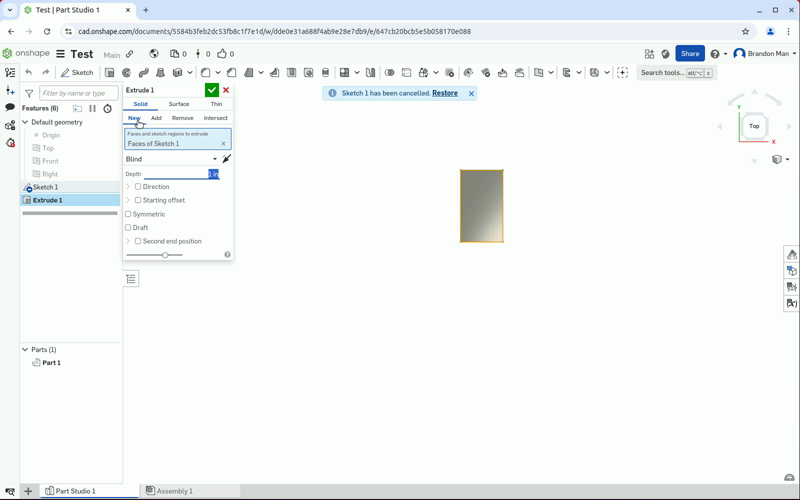
text(0.481)
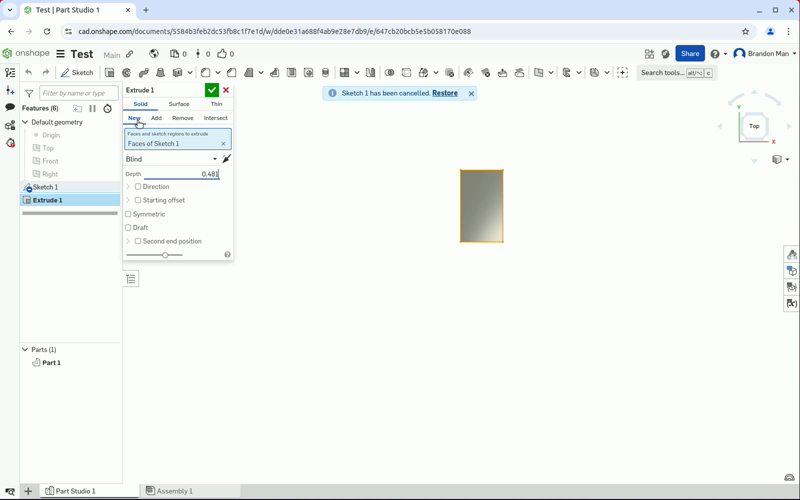
key(enter)
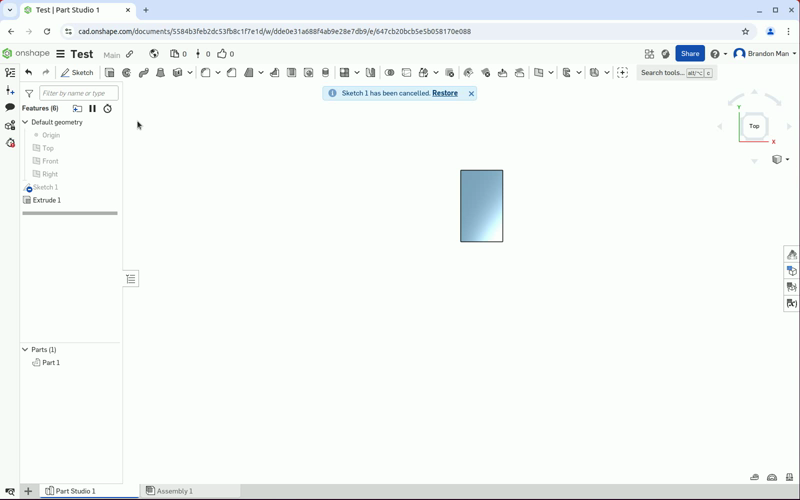
key(shift+h)
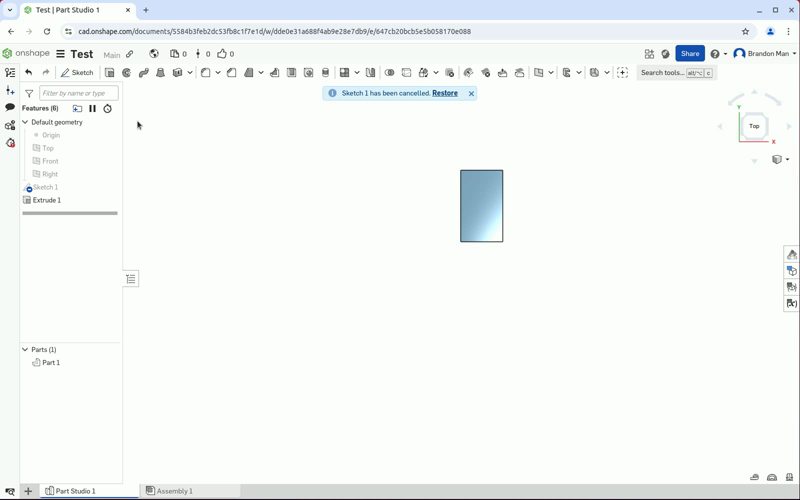
key(shift+h)
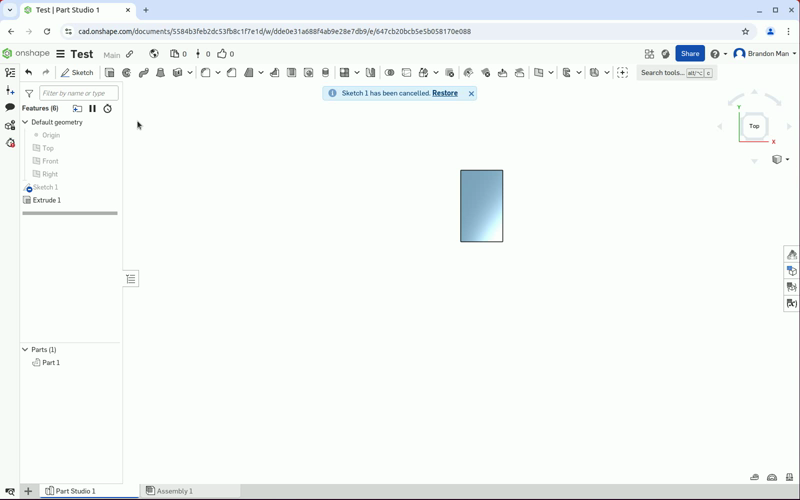
mouse_move(73, 189)
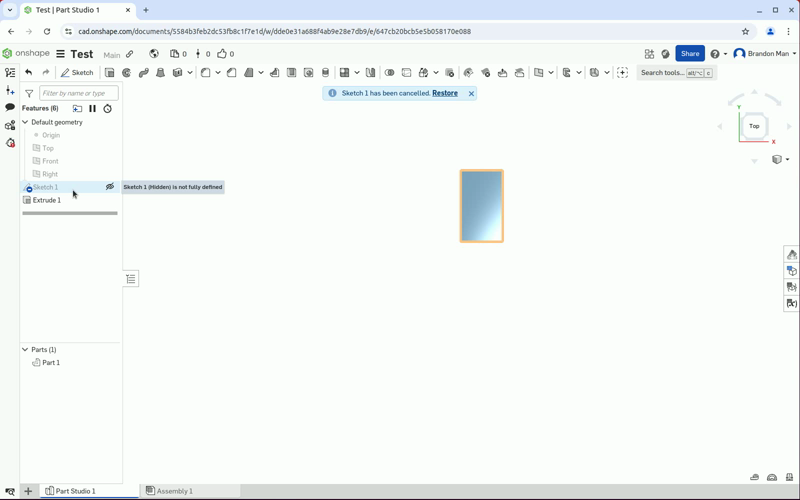
click(73, 189)
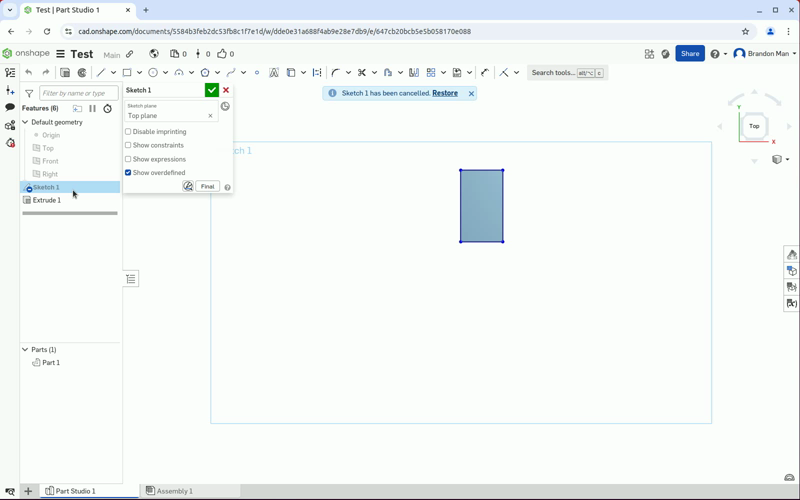
mouse_move(229, 92)
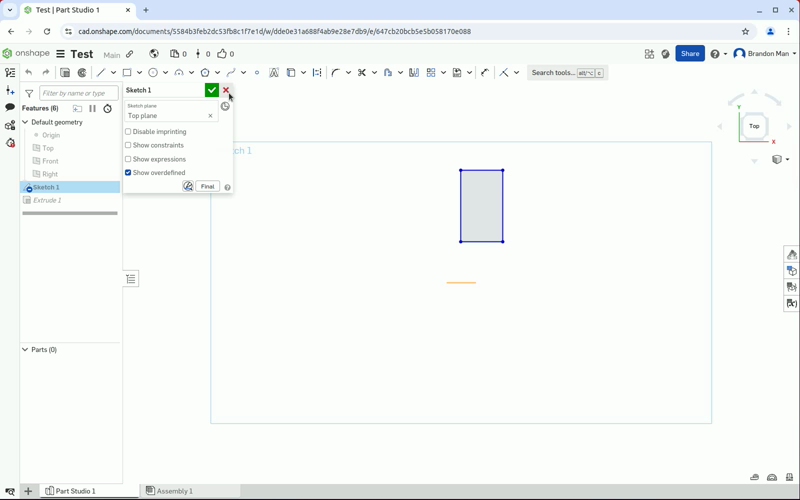
click(229, 92)
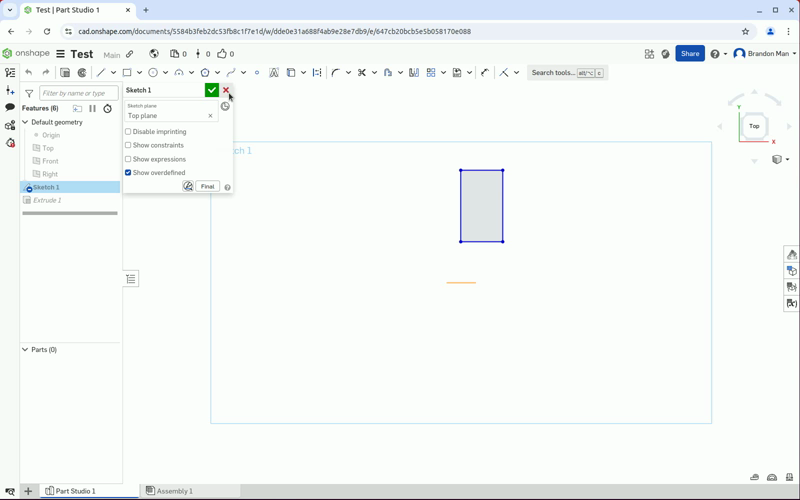
key(shift+s)
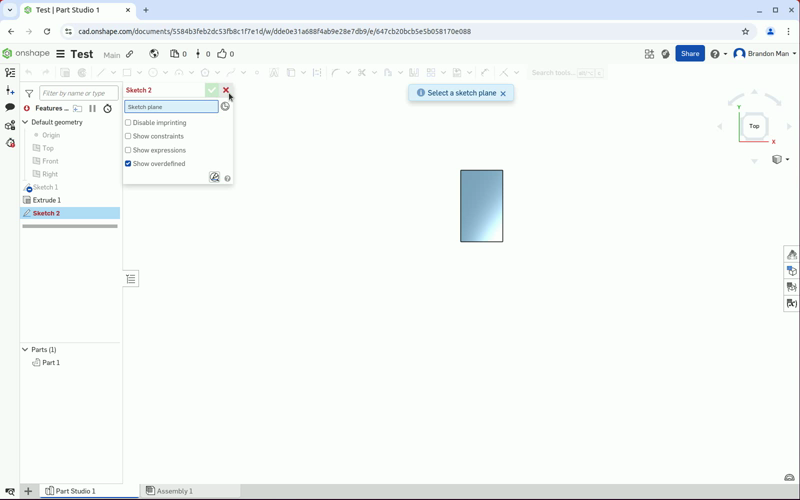
mouse_move(73, 150)
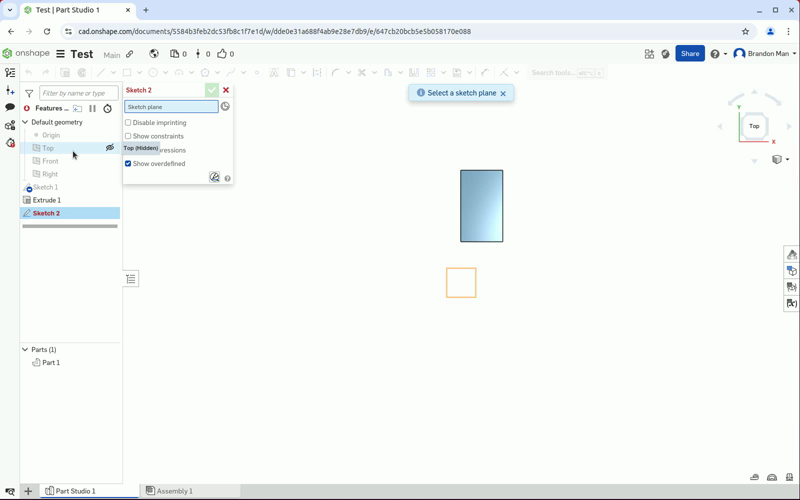
click(73, 150)
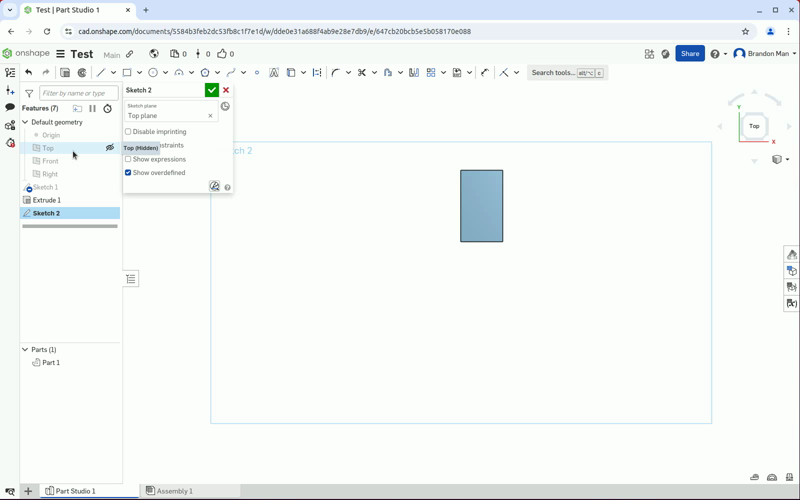
mouse_move(73, 352)
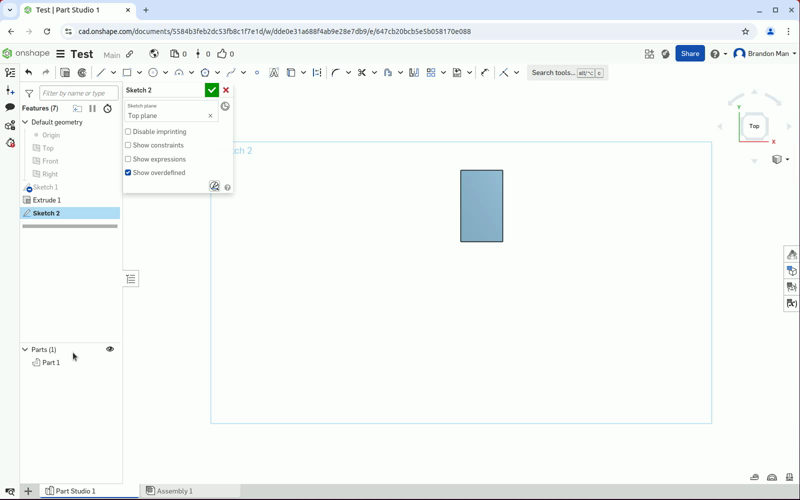
key(y)
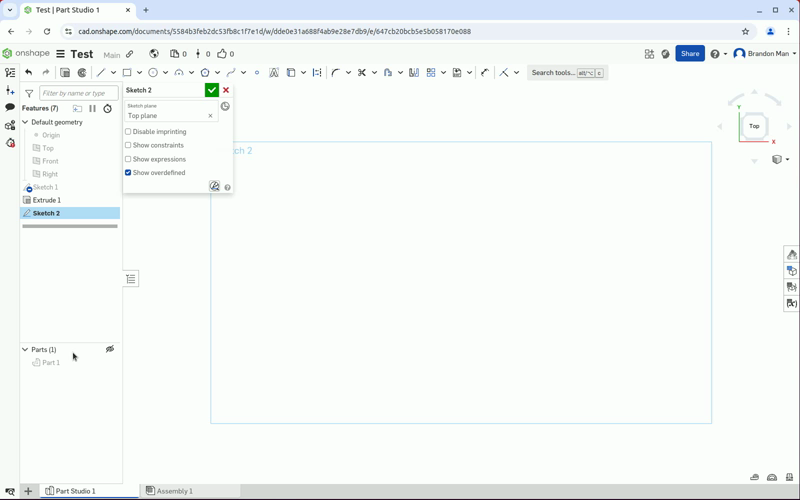
key(l)
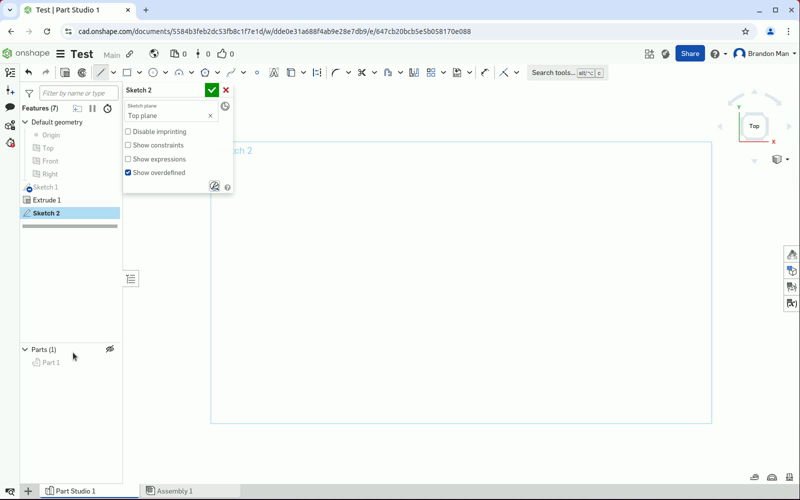
key_down(shift)
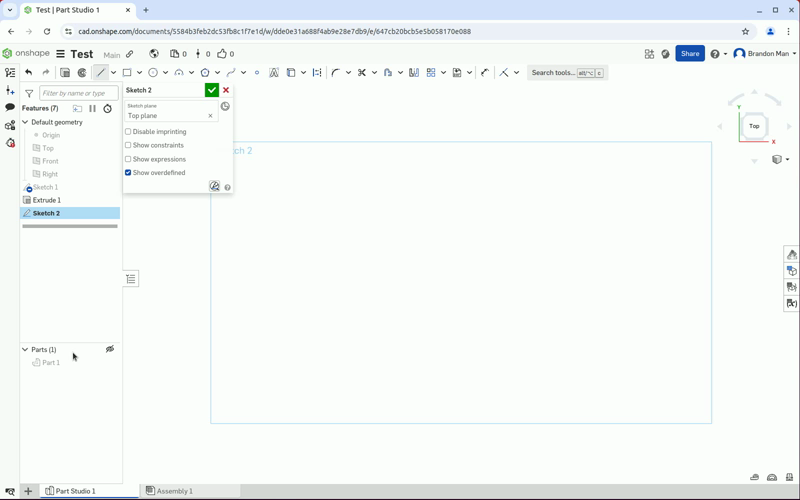
mouse_move(460, 282)
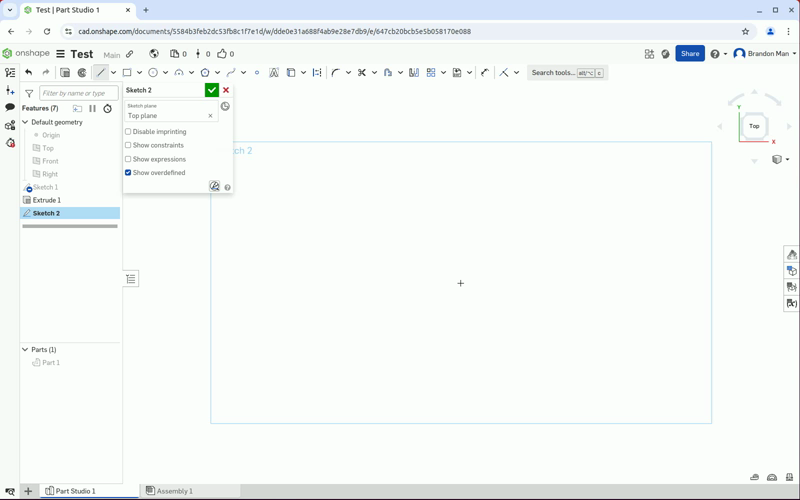
click(460, 282)
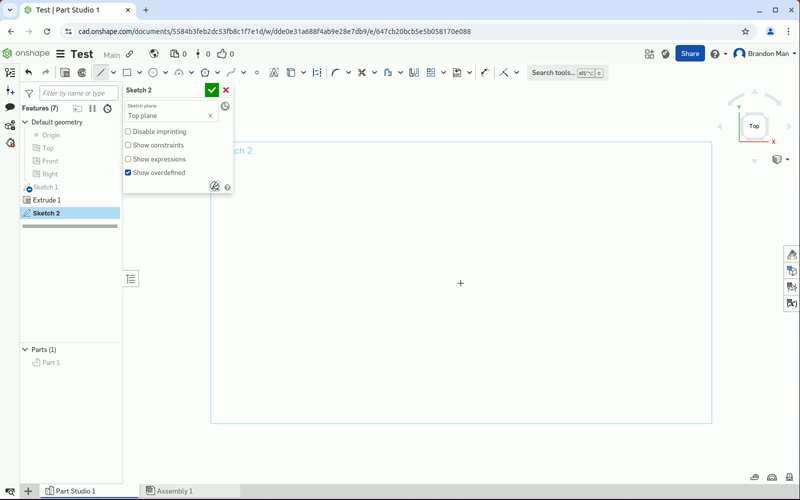
key_up(shift)
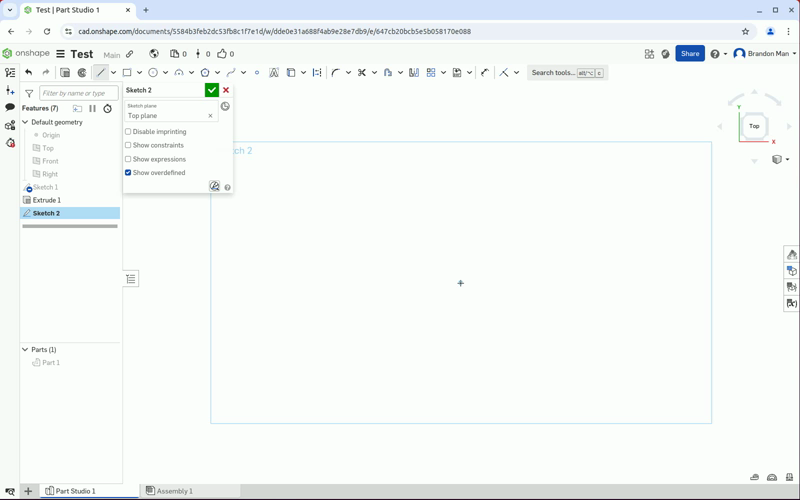
key_down(shift)
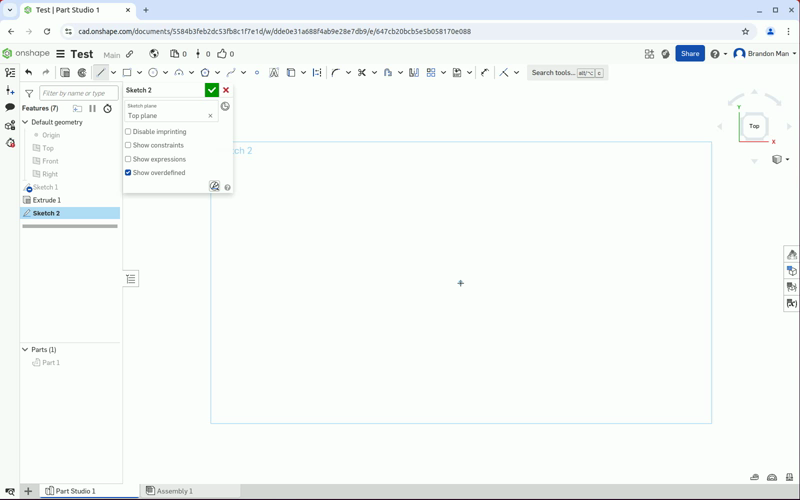
mouse_move(490, 282)
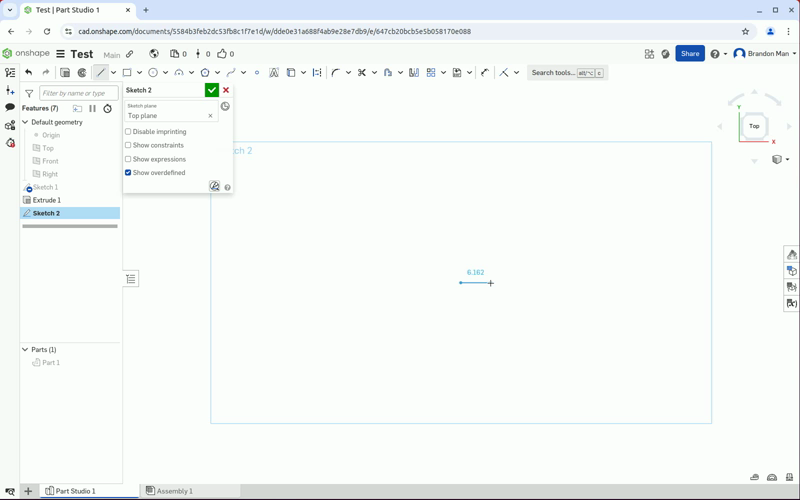
mouse_move(502, 282)
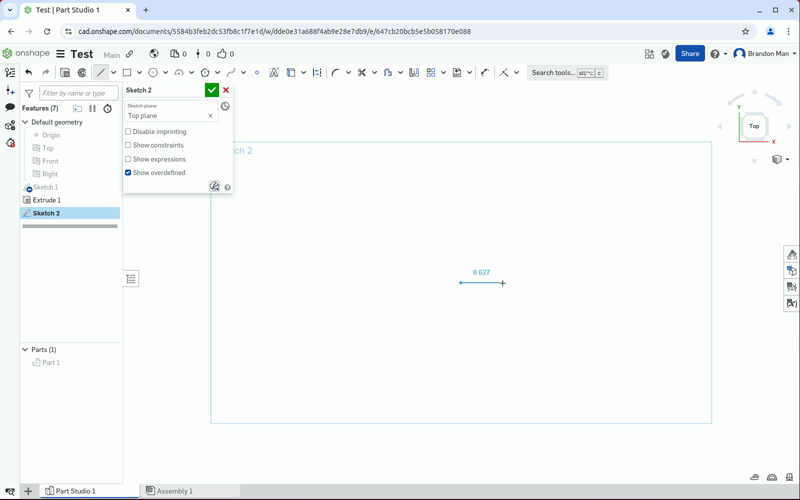
click(502, 282)
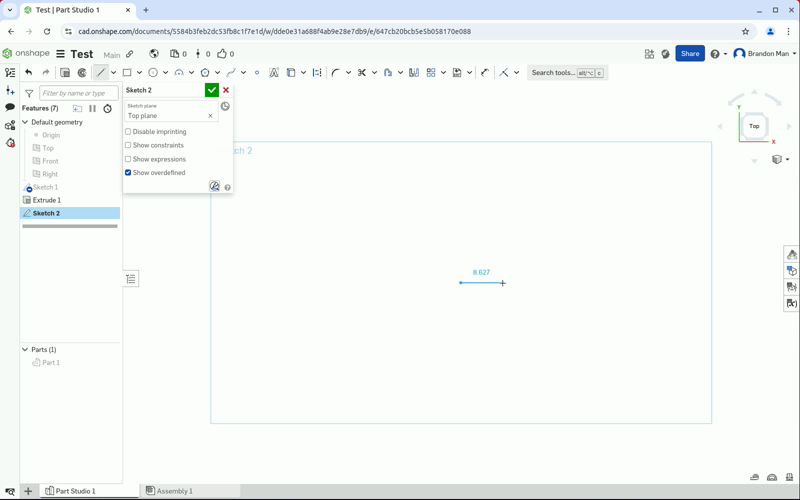
key_up(shift)
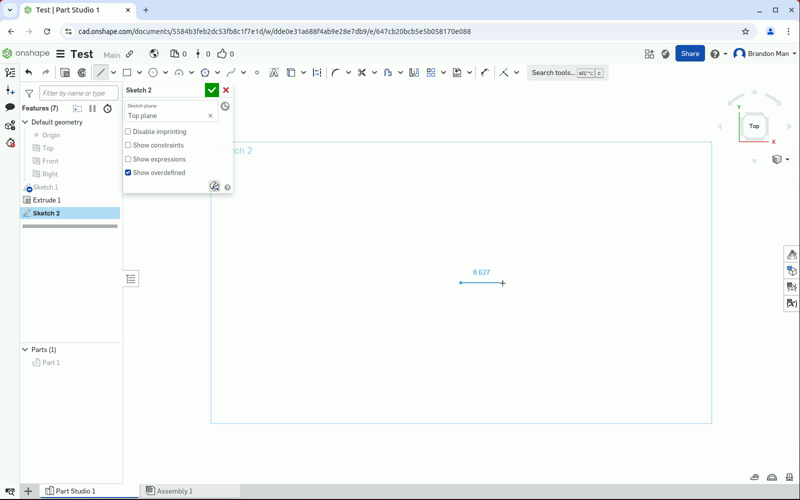
key_down(shift)
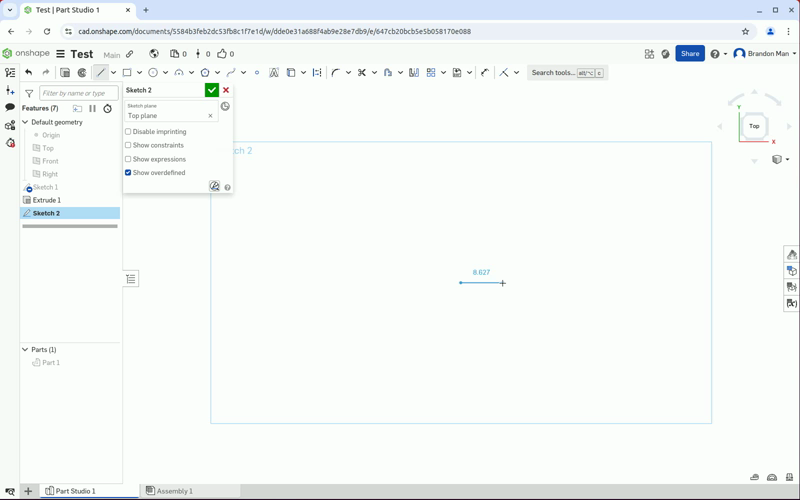
mouse_move(532, 282)
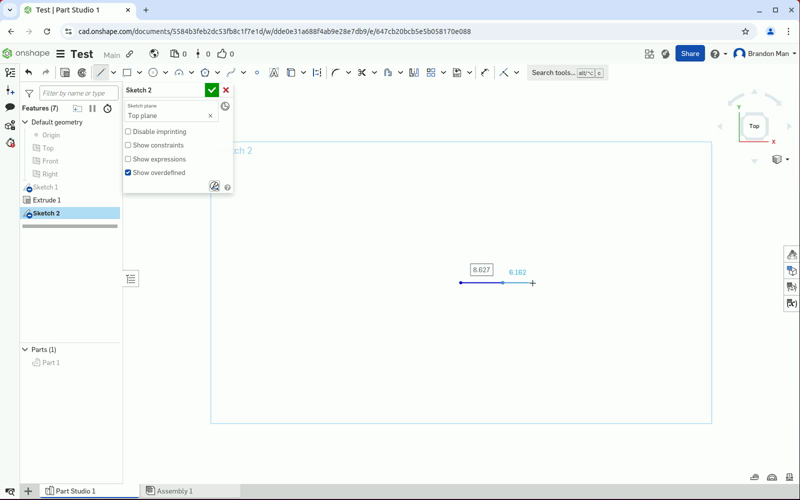
mouse_move(502, 241)
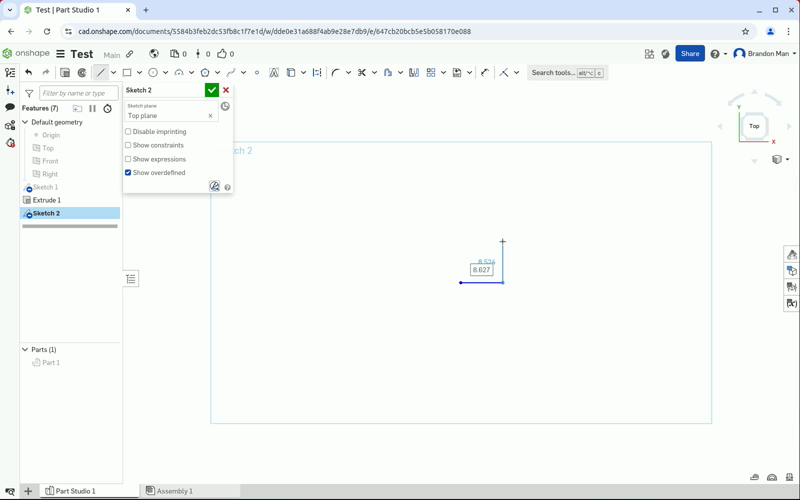
click(502, 241)
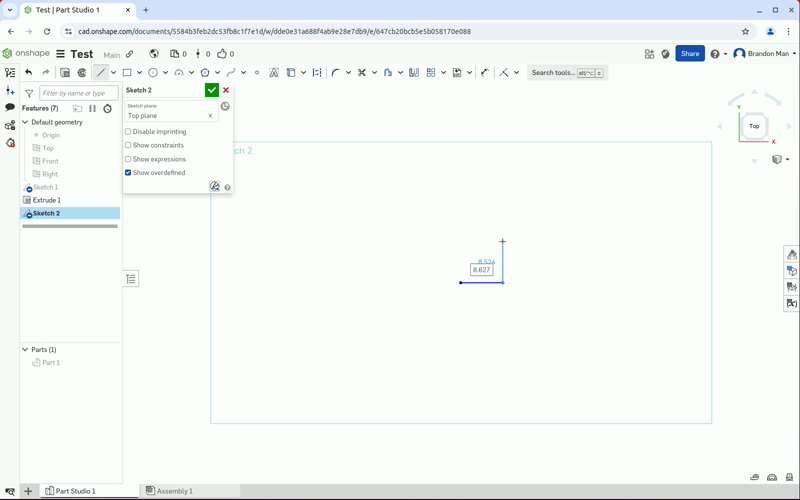
key_up(shift)
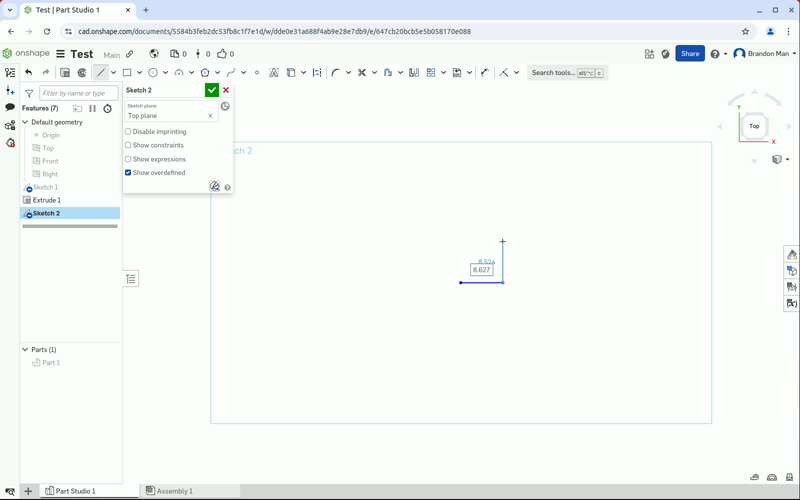
key_down(shift)
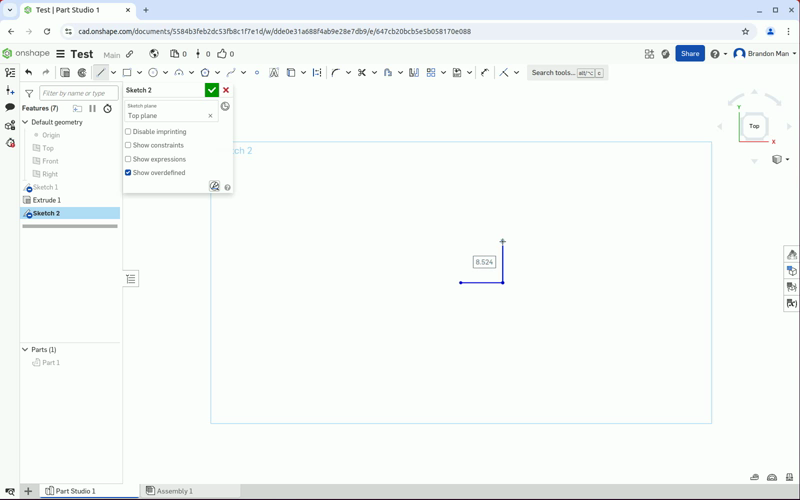
mouse_move(532, 241)
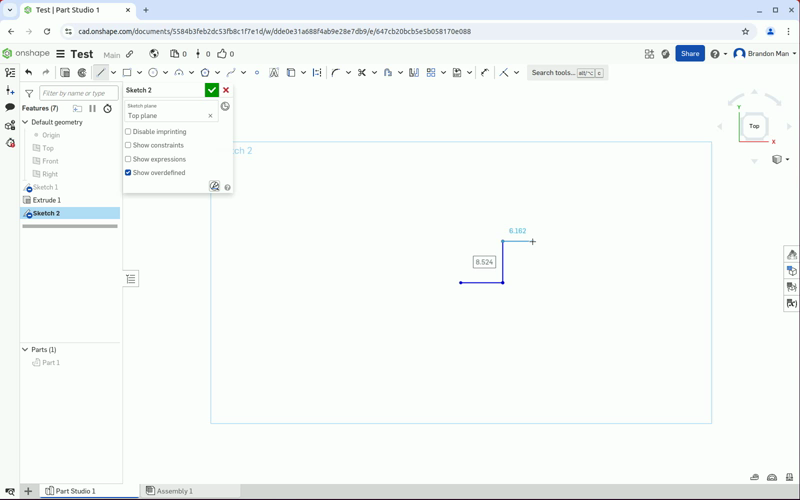
mouse_move(460, 241)
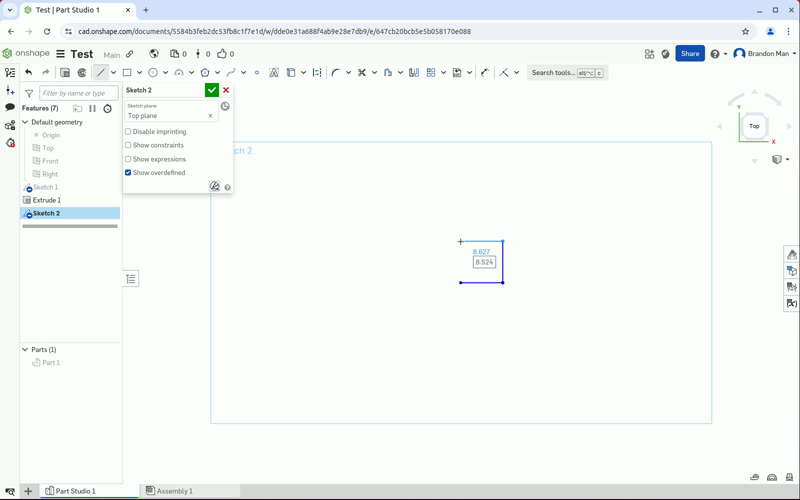
click(460, 241)
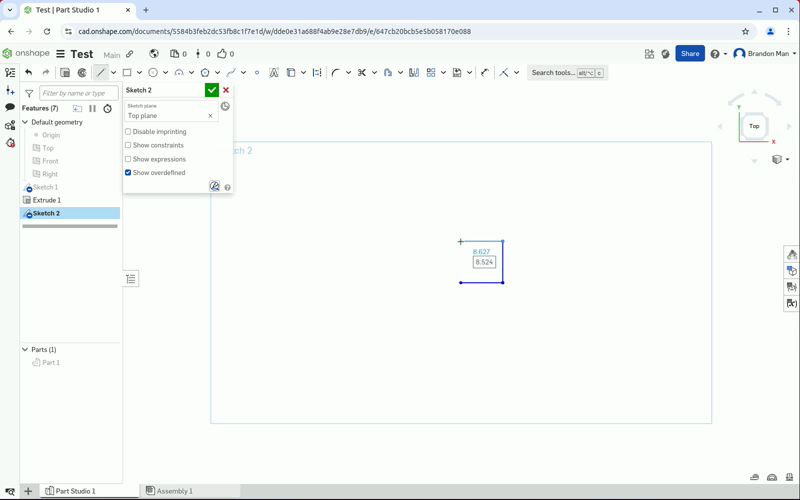
key_up(shift)
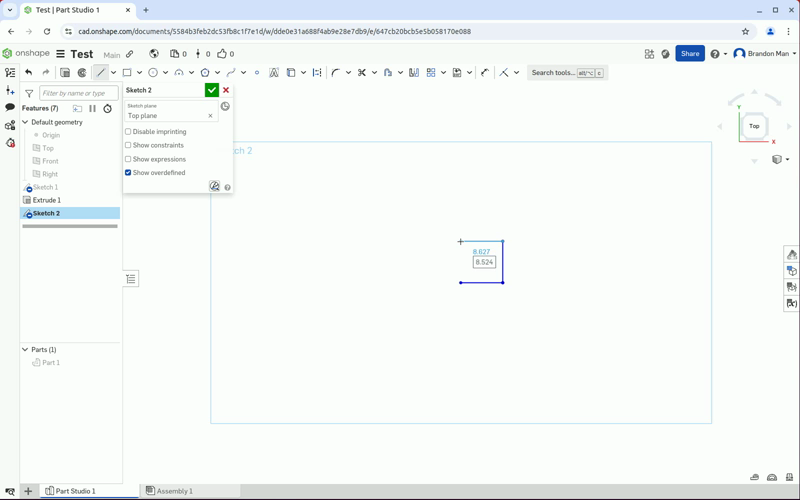
mouse_move(490, 241)
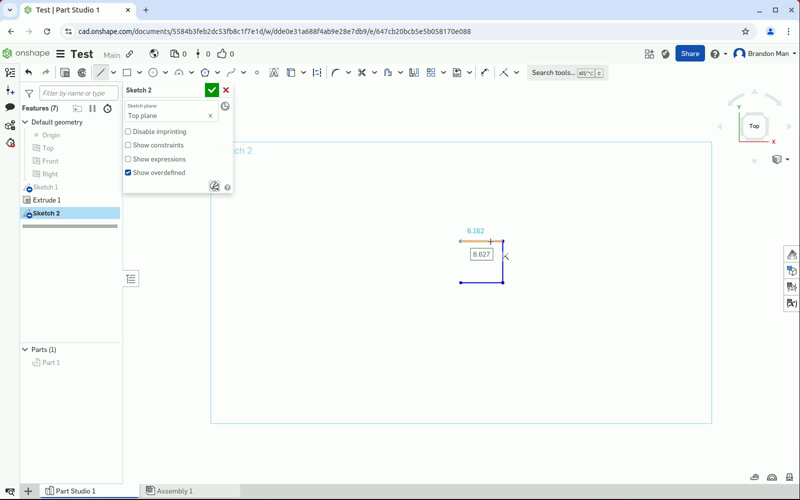
key_down(shift)
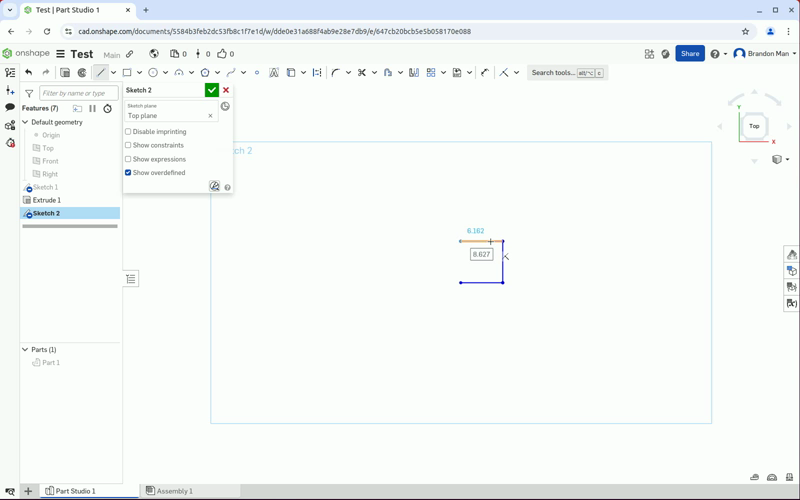
mouse_move(460, 282)
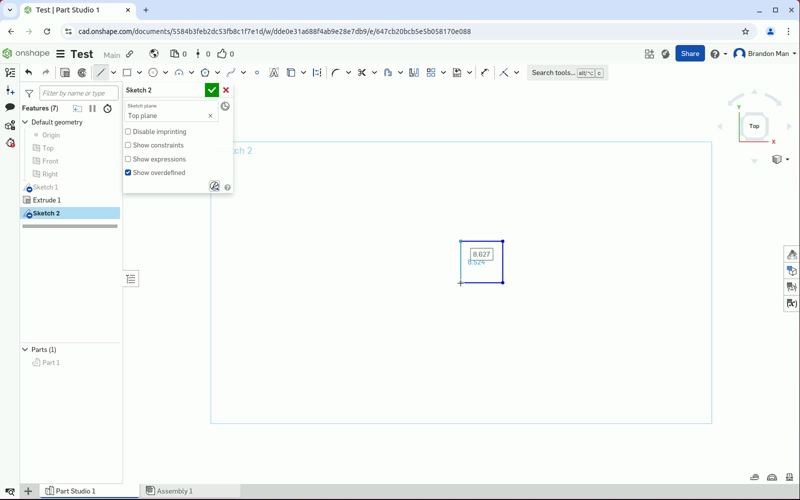
key_up(shift)
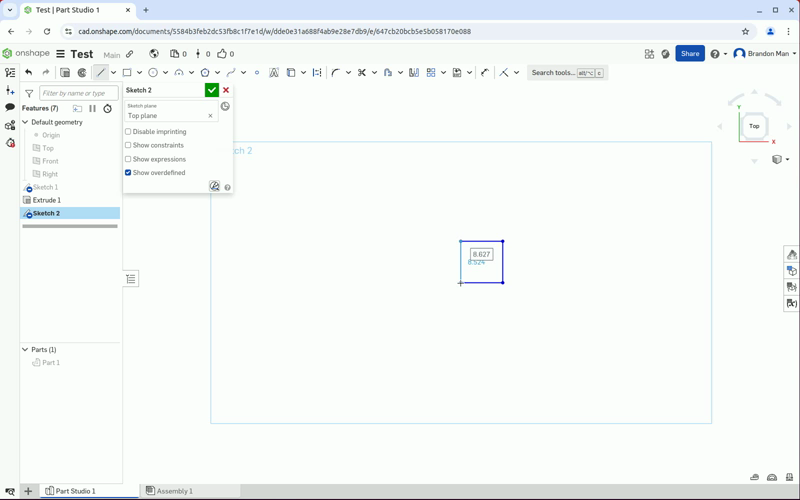
click(460, 282)
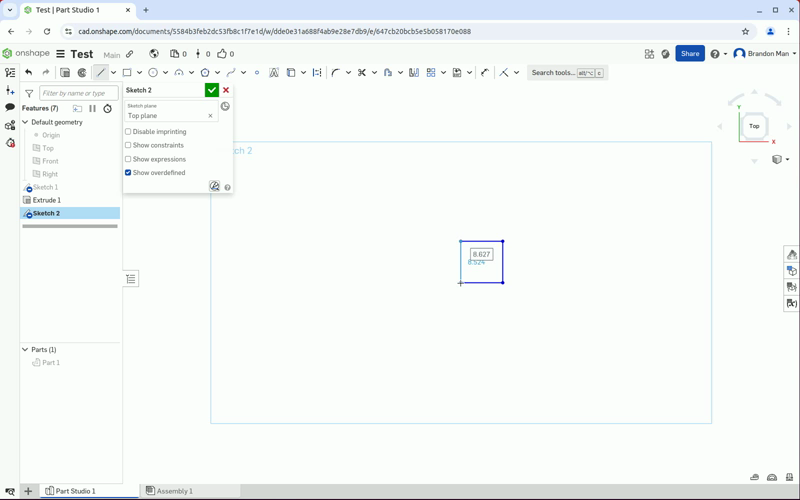
key(esc)
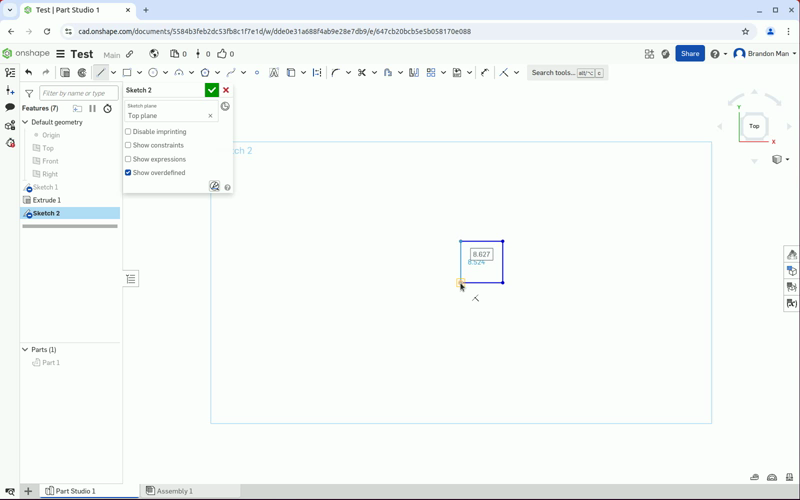
mouse_move(468, 258)
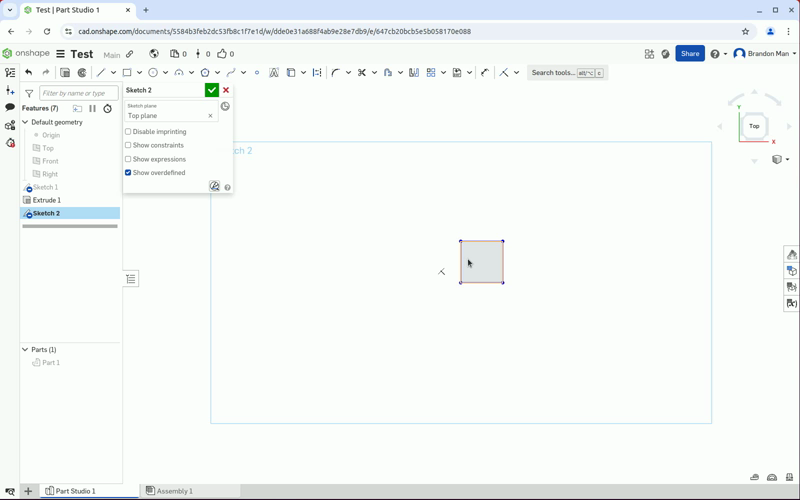
scroll(6)
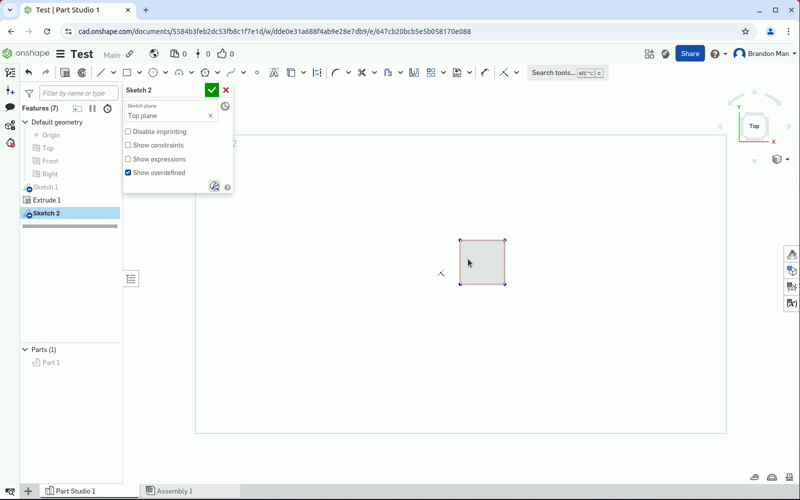
scroll(6)
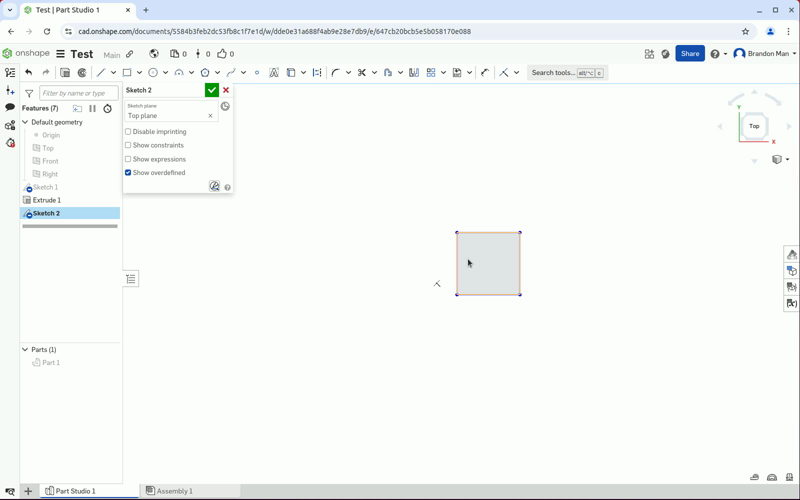
scroll(6)
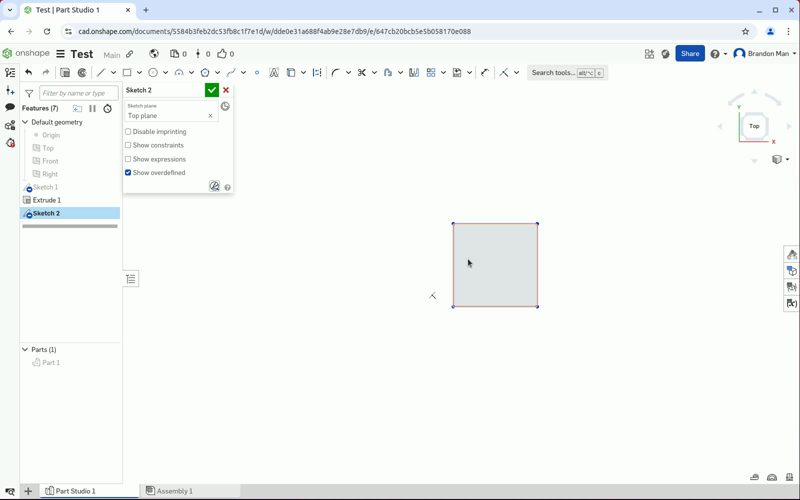
scroll(6)
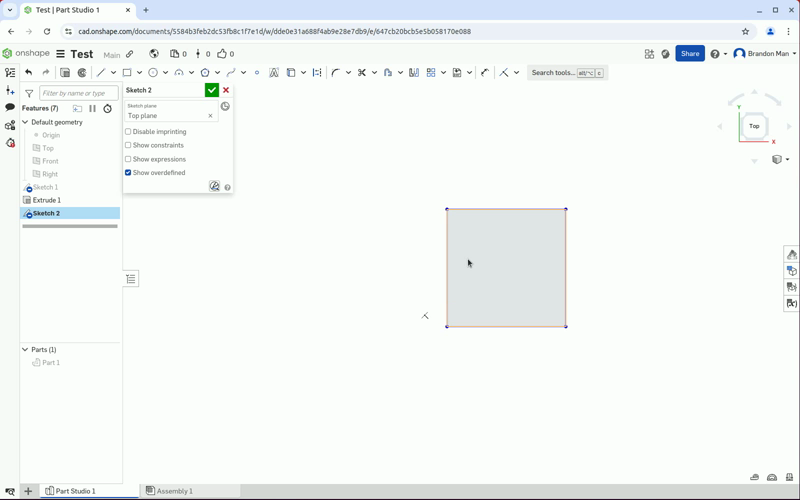
scroll(6)
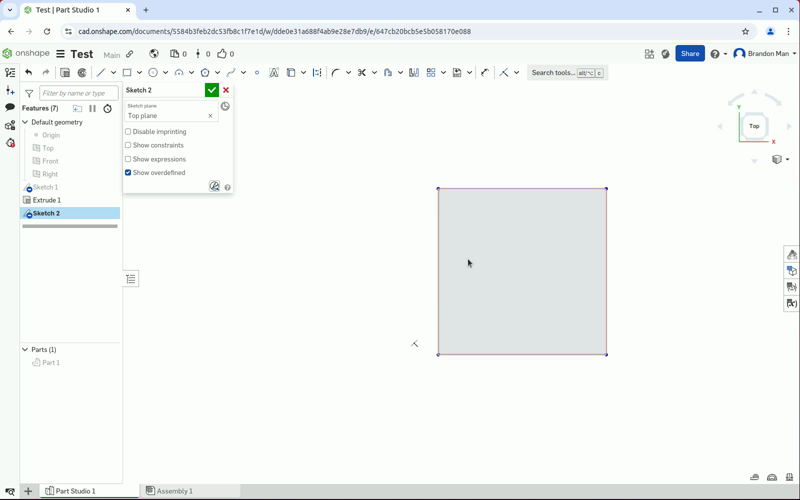
scroll(6)
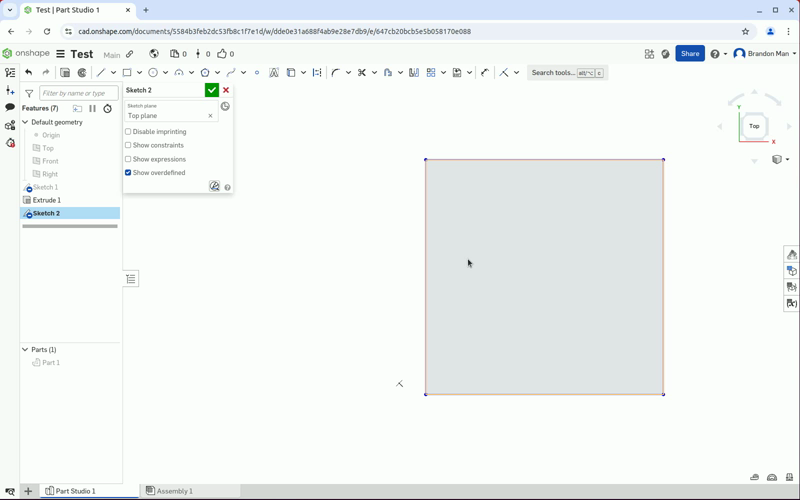
scroll(6)
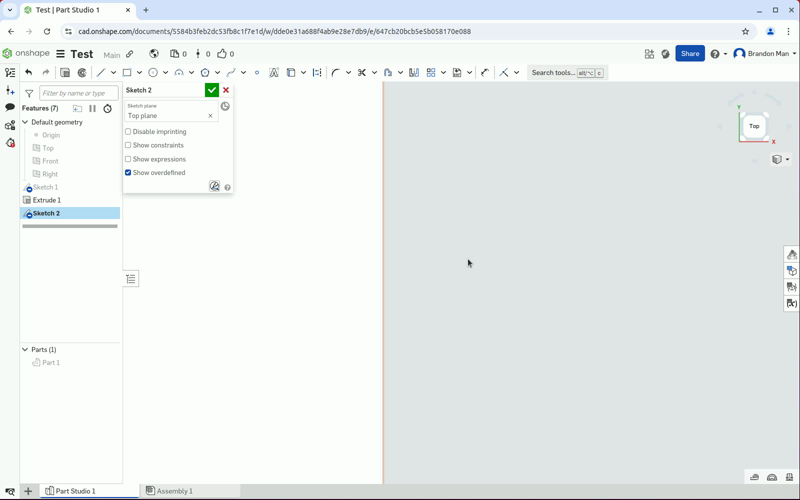
click(468, 258)
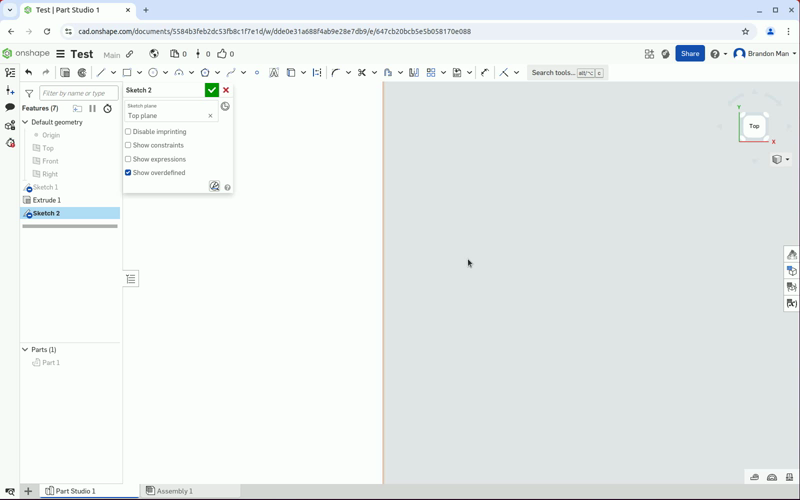
scroll(-6)
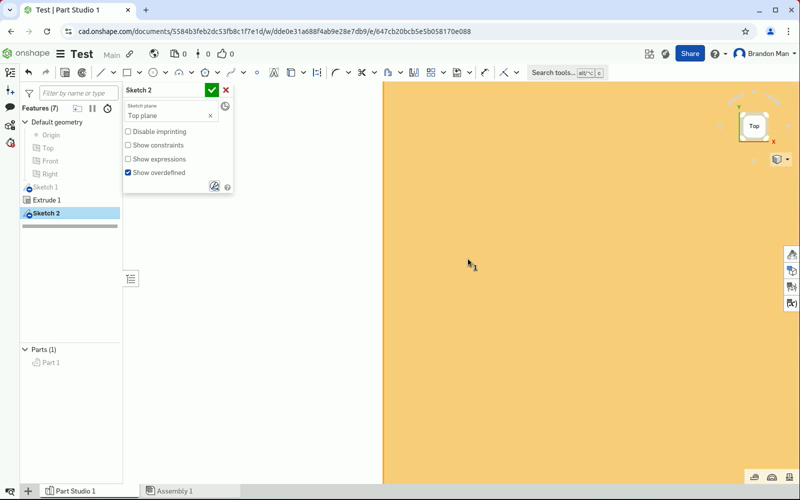
scroll(-6)
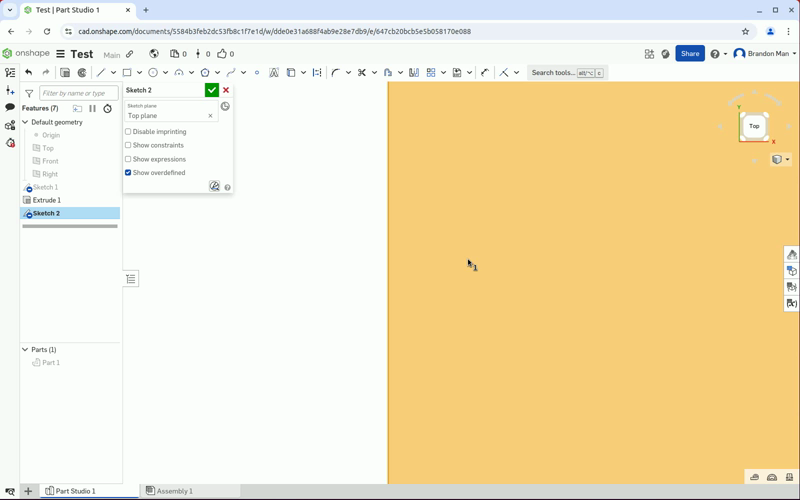
scroll(-6)
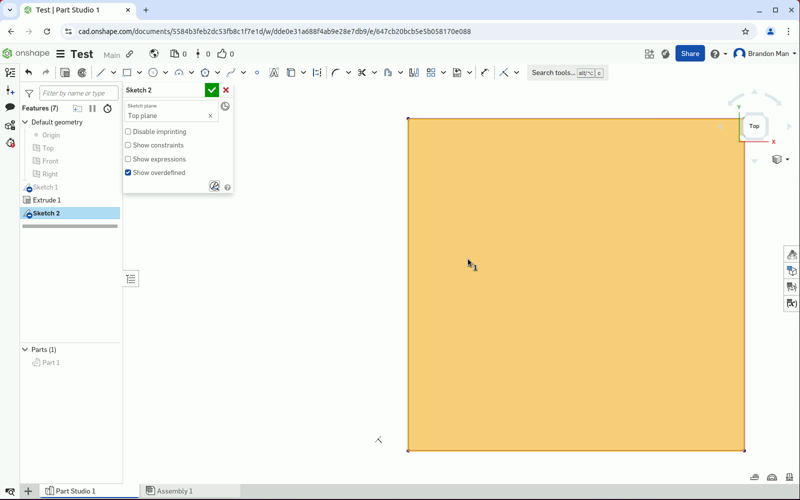
scroll(-6)
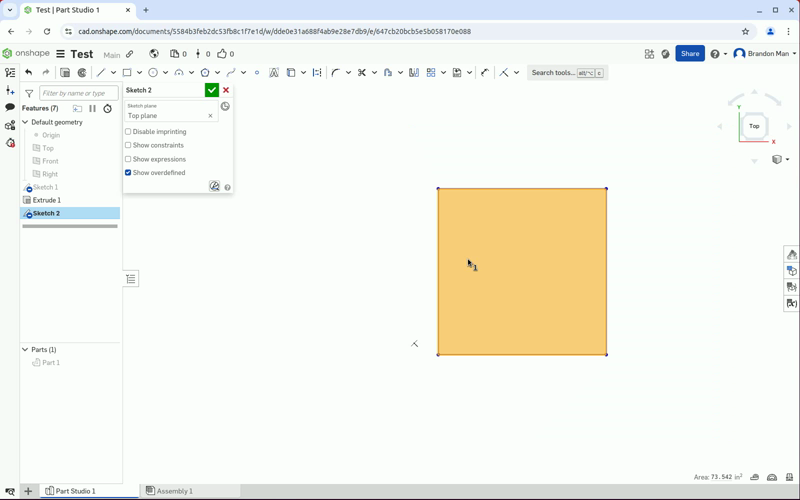
scroll(-6)
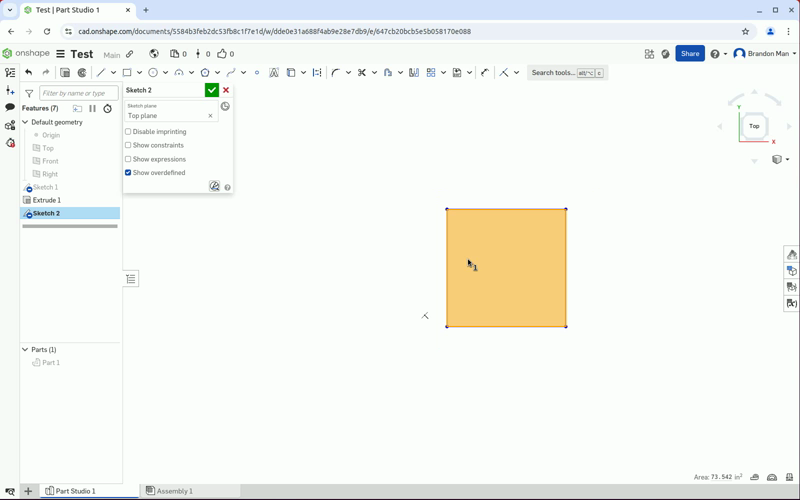
scroll(-6)
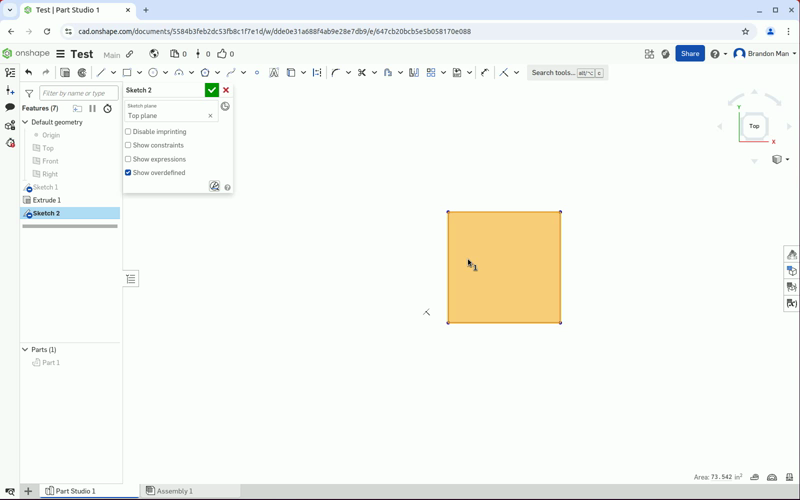
scroll(-6)
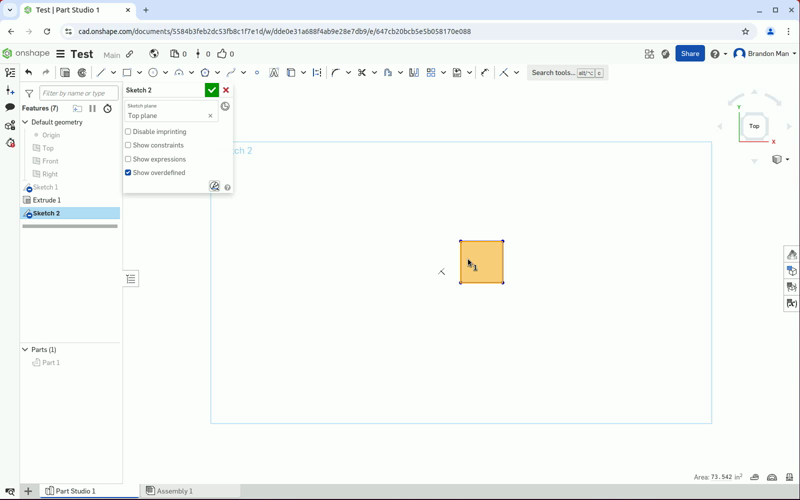
mouse_move(73, 352)
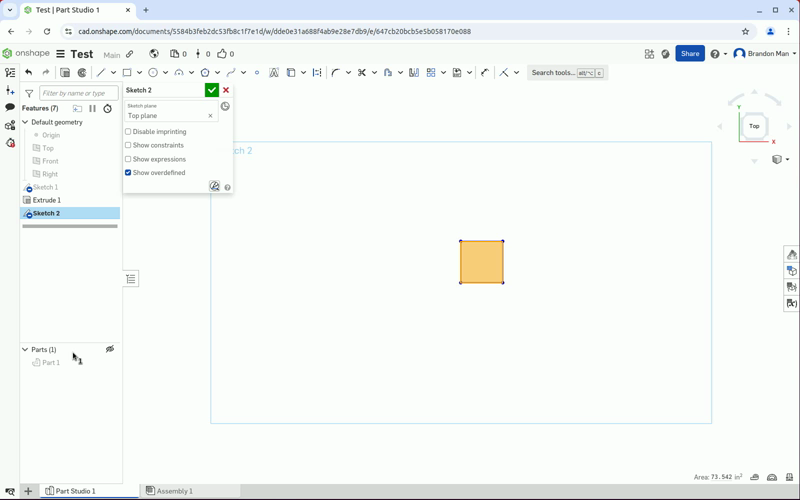
key(shift+y)
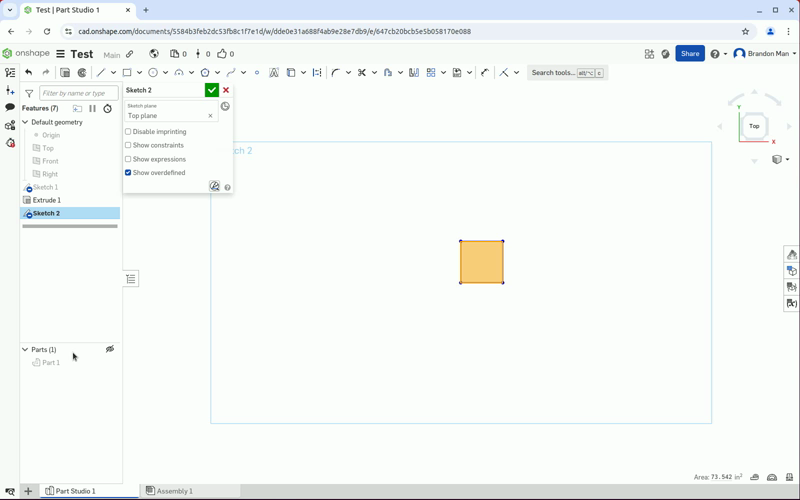
key(shift+e)
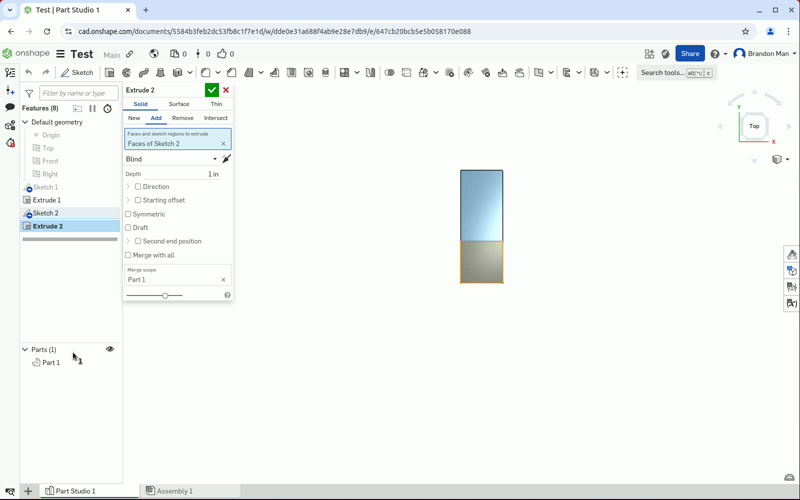
mouse_move(143, 106)
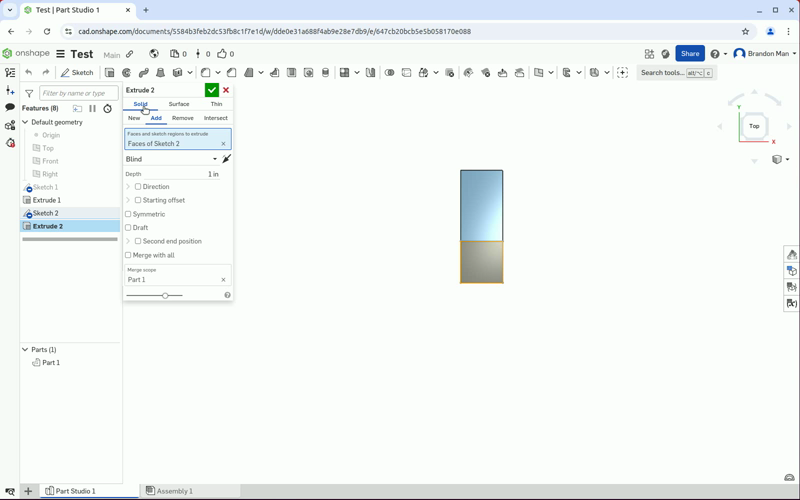
click(143, 106)
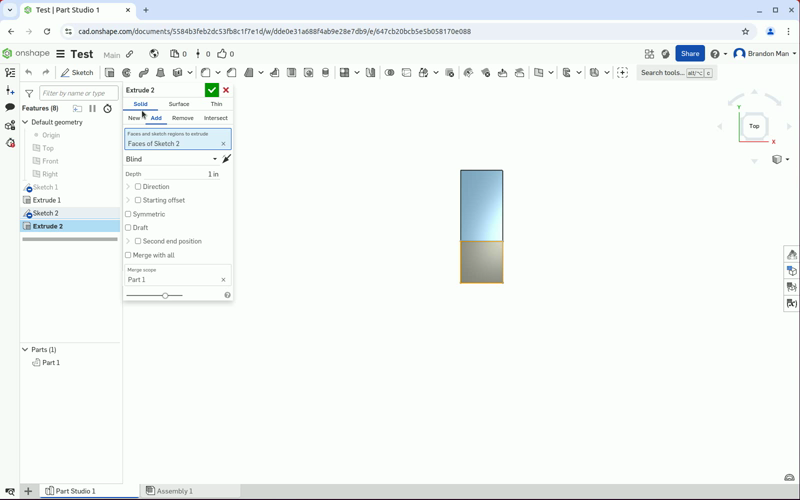
mouse_move(137, 120)
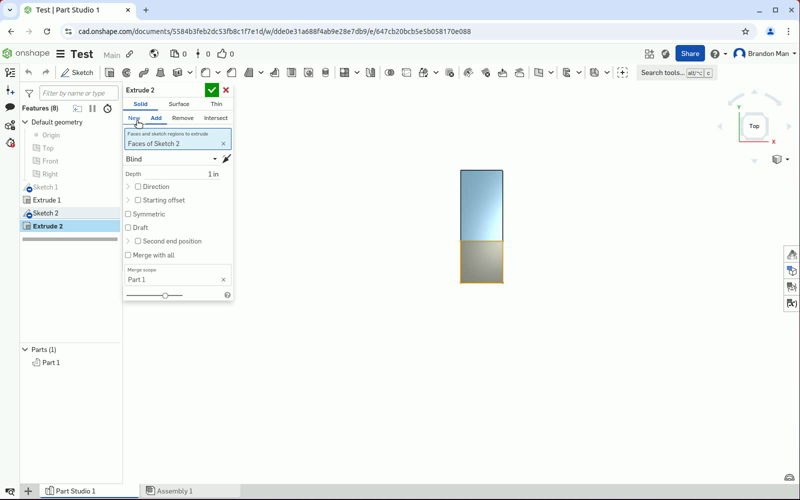
click(137, 120)
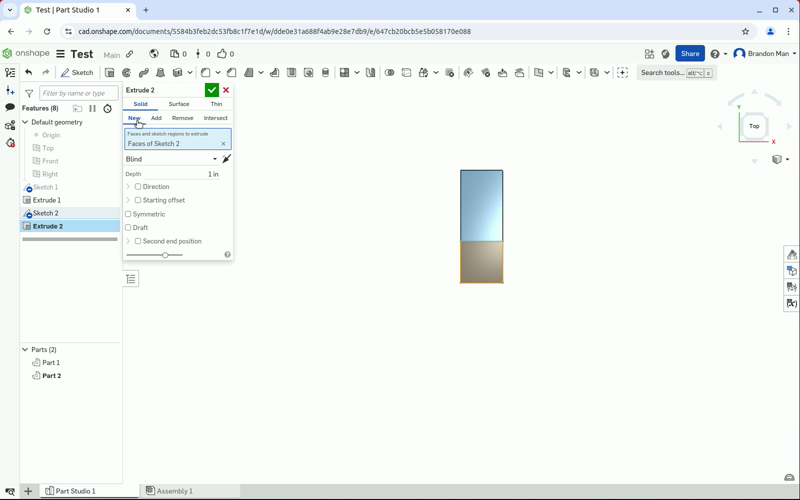
key(tab, 4)
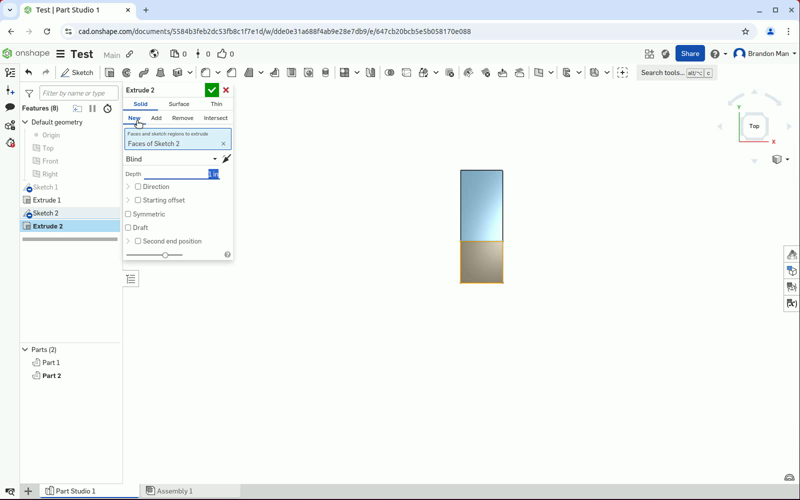
text(0.481)
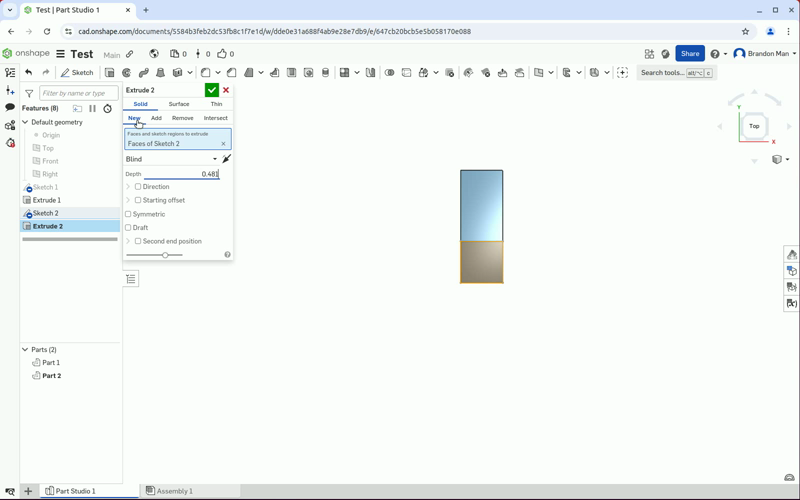
key(enter)
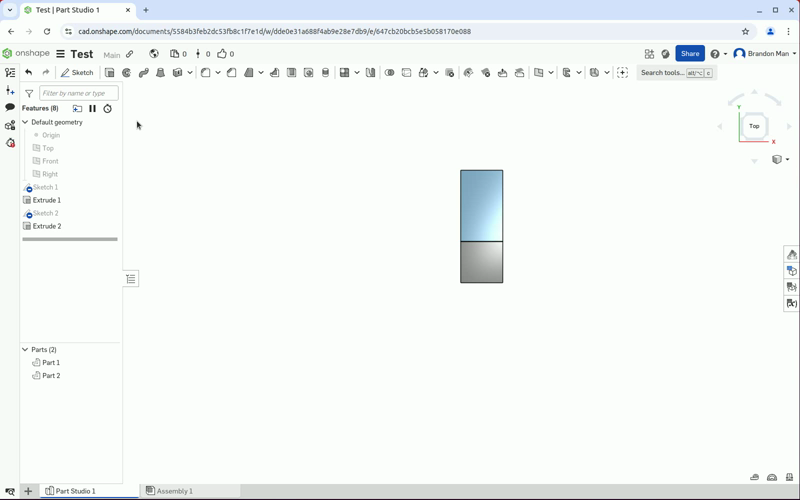
key(shift+h)
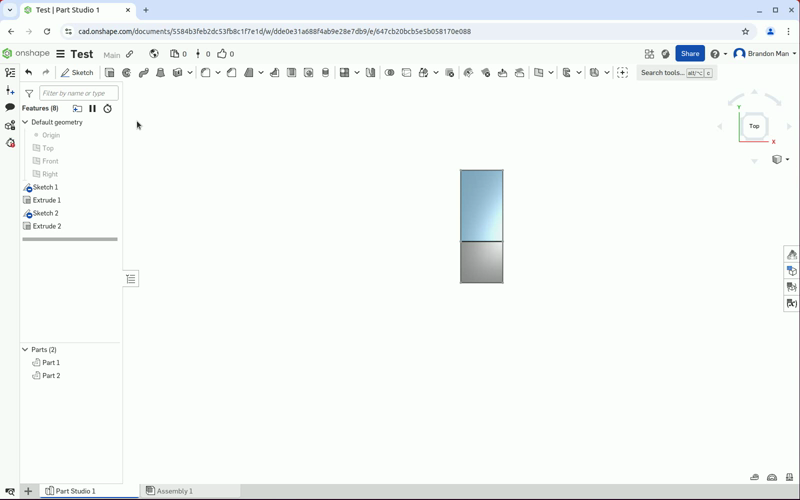
key(shift+h)
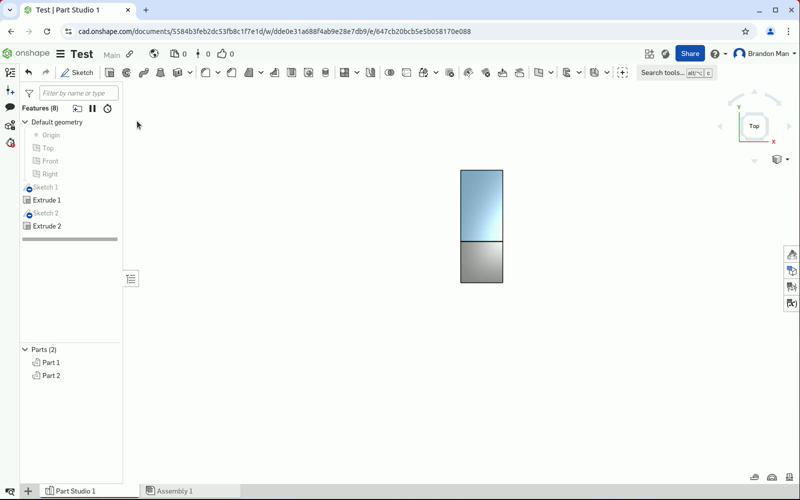
mouse_move(73, 189)
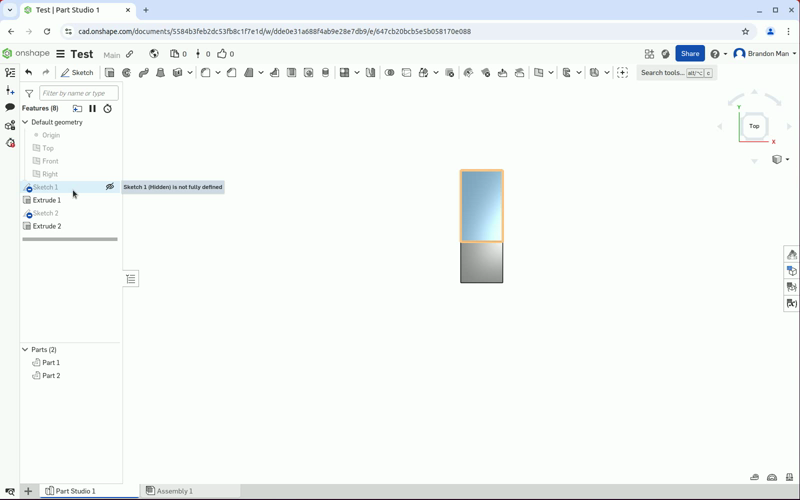
click(73, 189)
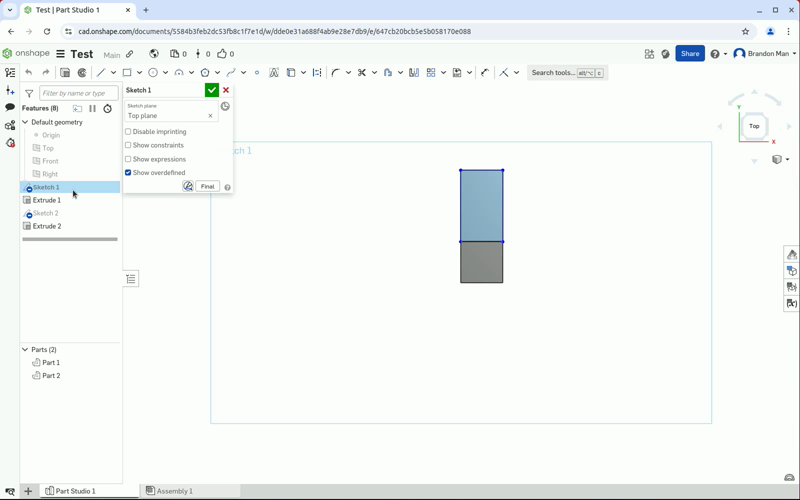
mouse_move(229, 92)
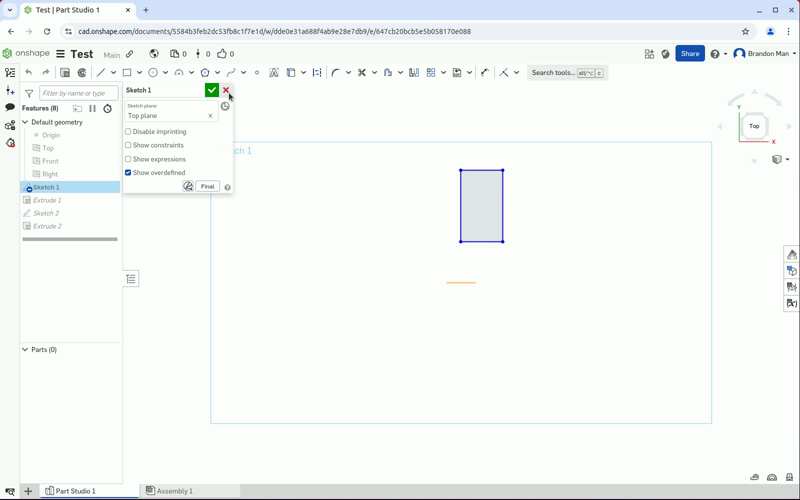
click(229, 92)
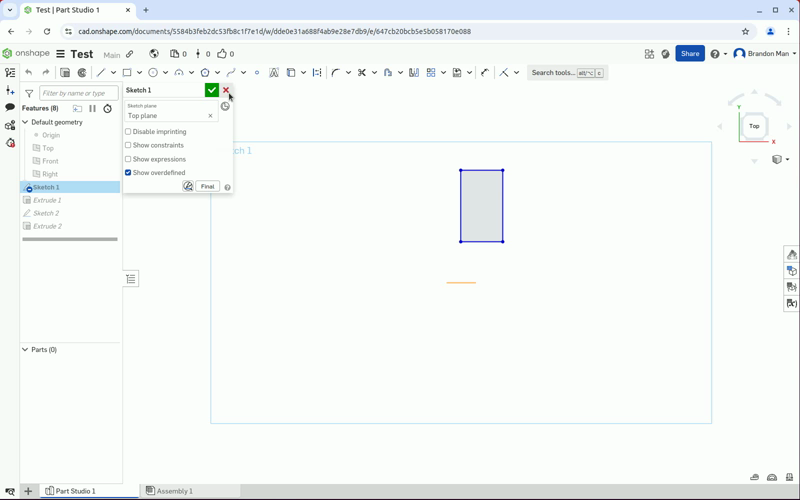
key(shift+s)
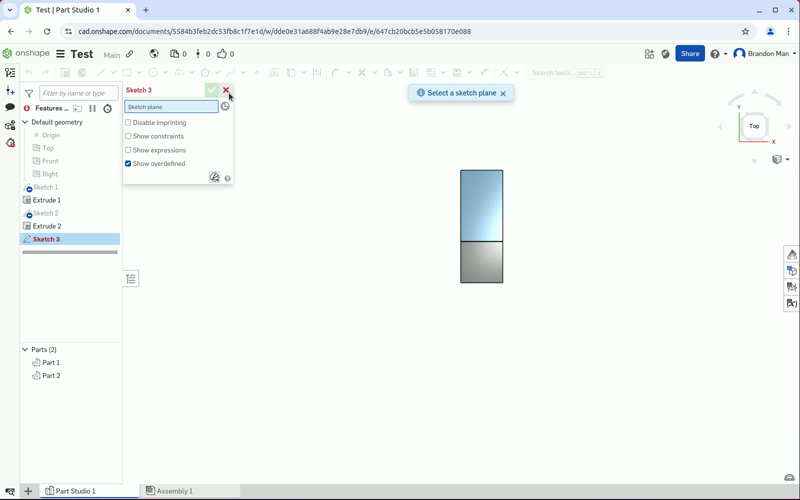
mouse_move(73, 150)
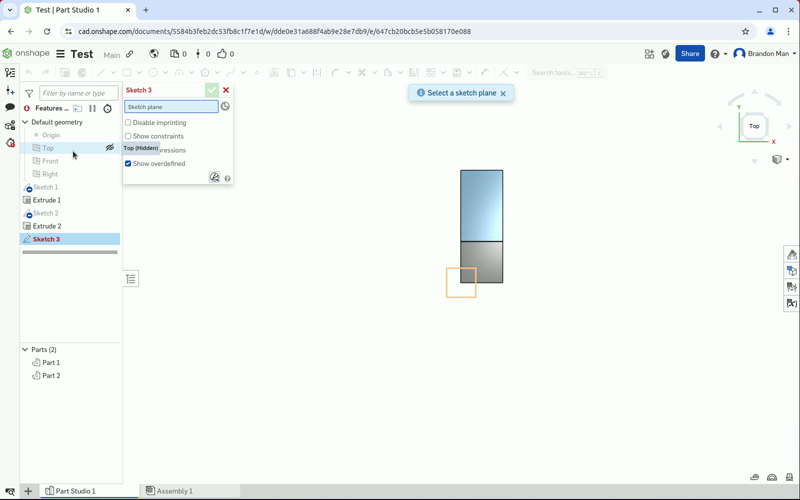
click(73, 150)
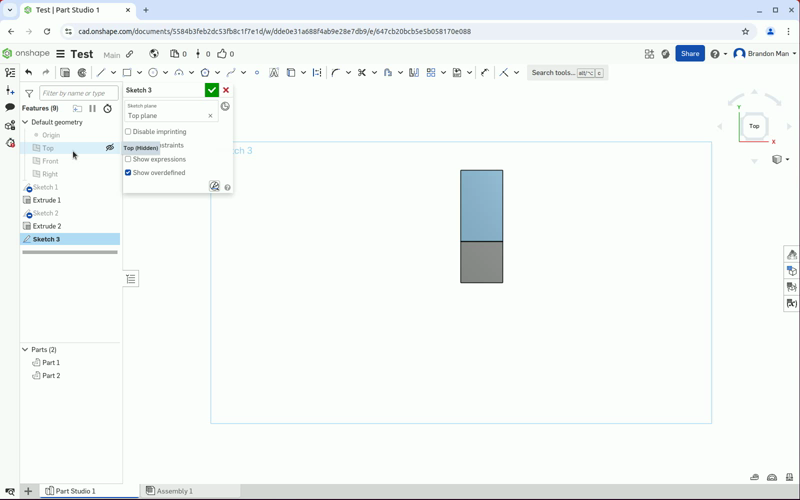
mouse_move(73, 352)
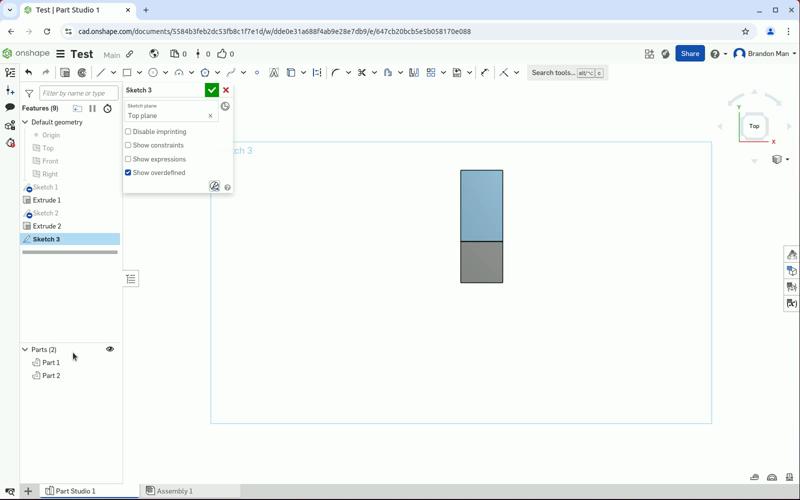
key(y)
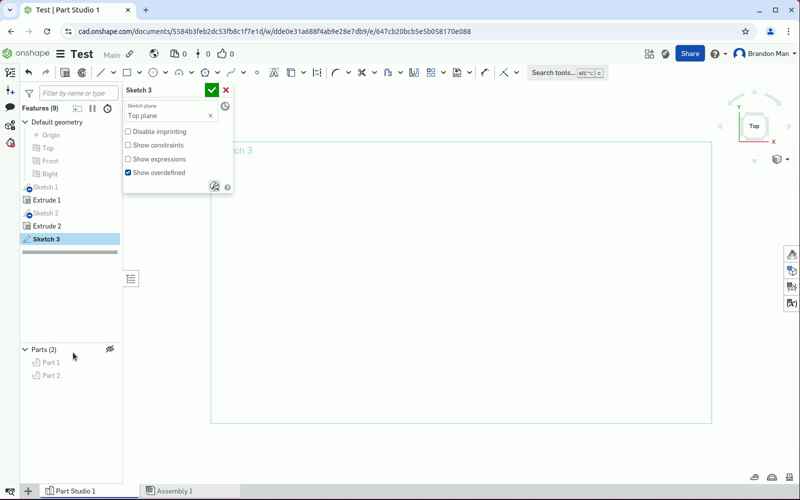
key(l)
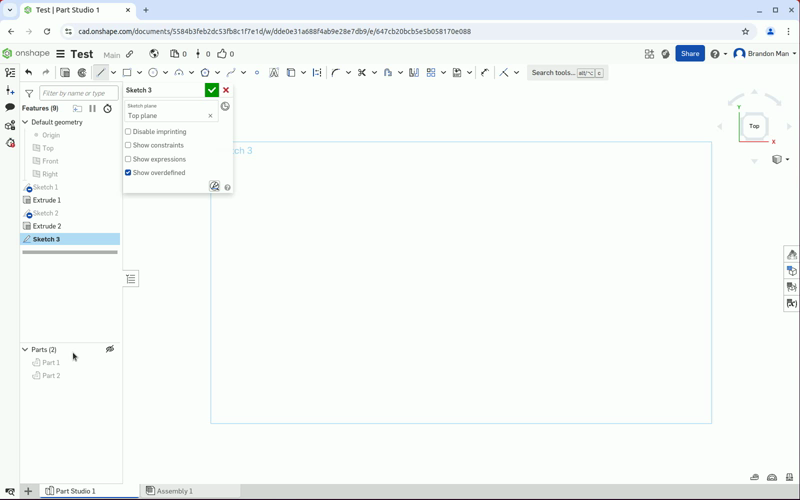
key_down(shift)
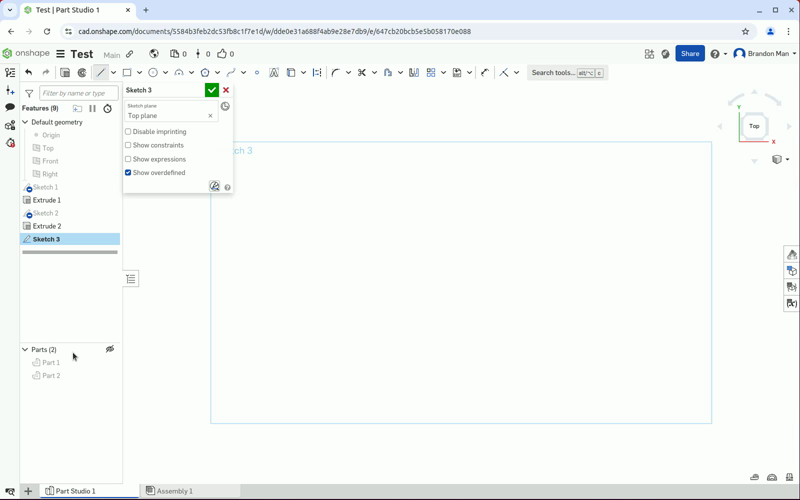
mouse_move(501, 282)
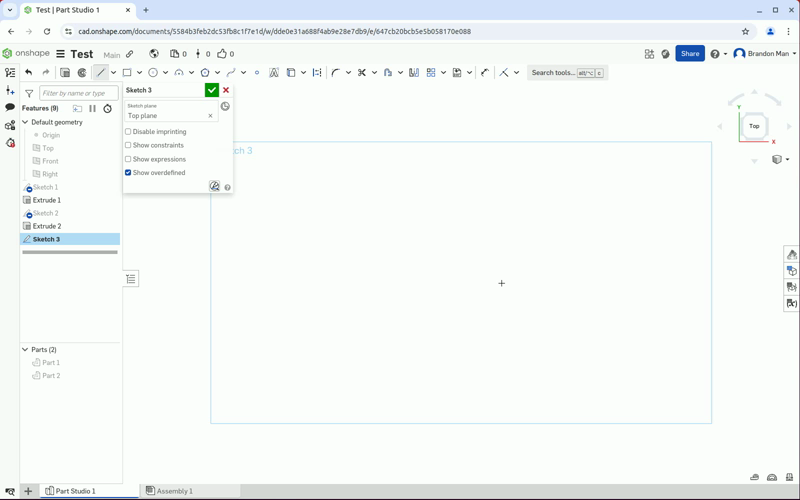
click(501, 282)
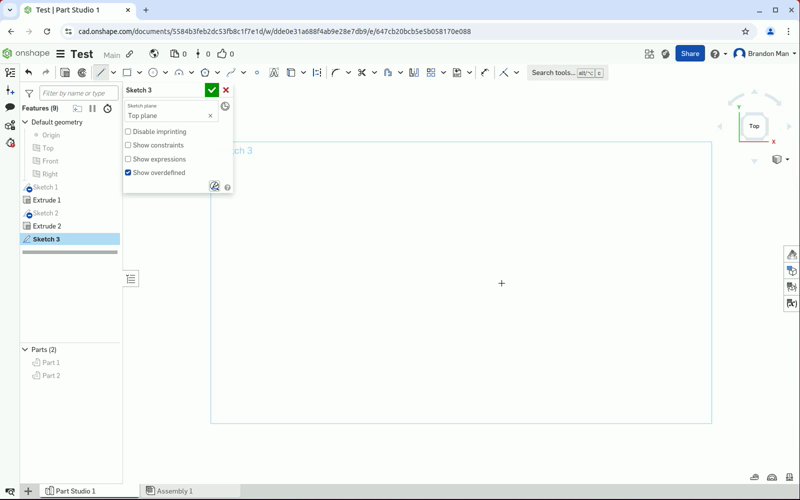
key_up(shift)
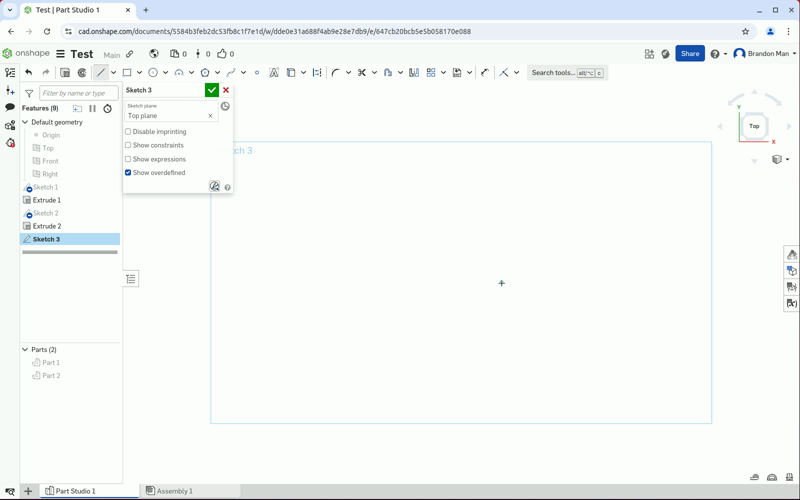
key_down(shift)
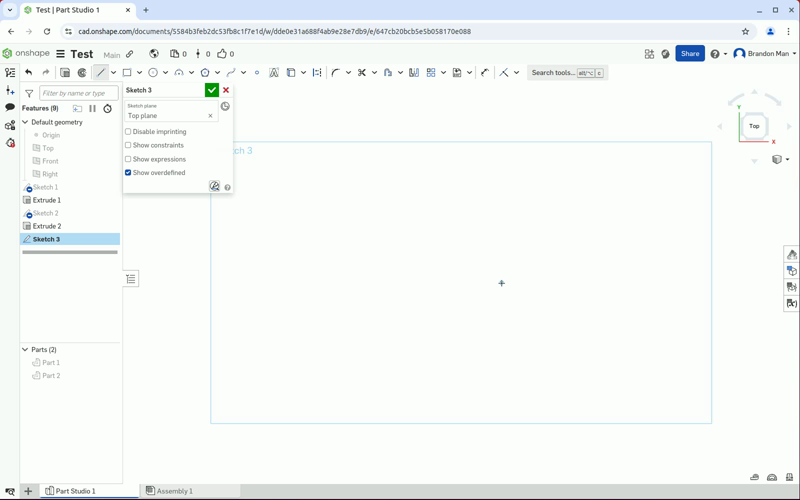
mouse_move(573, 282)
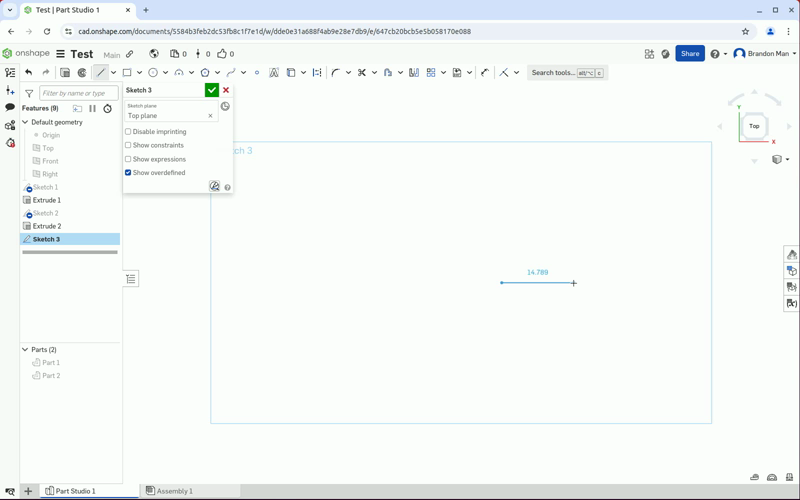
click(573, 282)
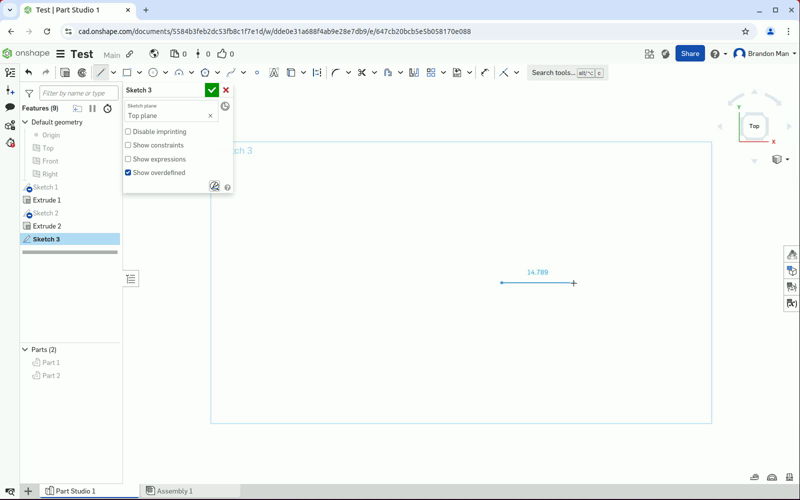
key_up(shift)
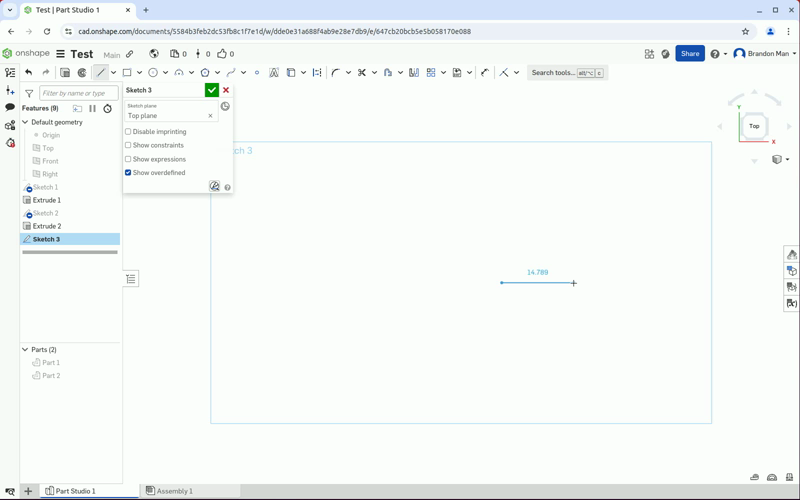
key_down(shift)
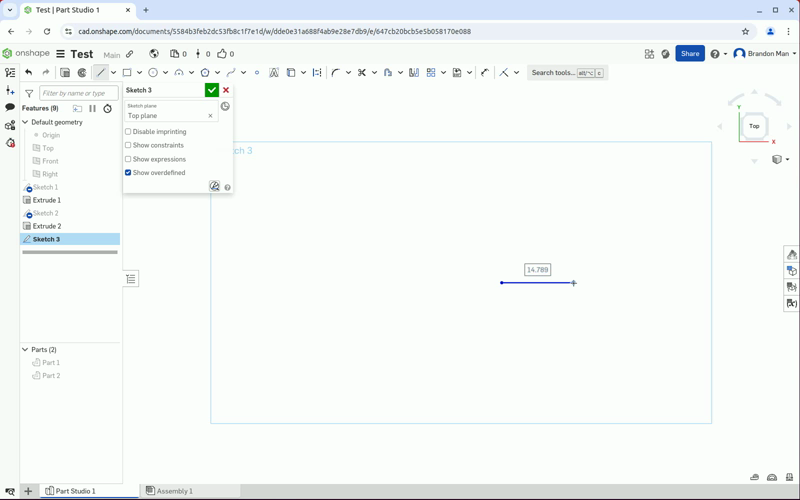
mouse_move(589, 282)
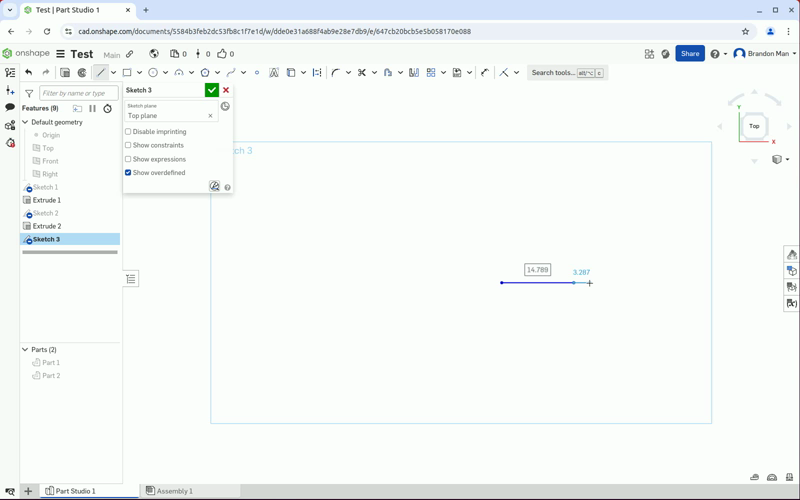
mouse_move(573, 241)
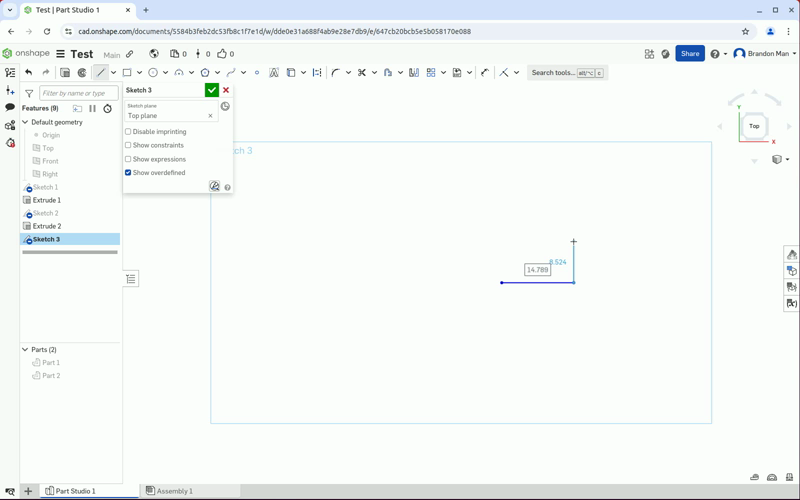
click(573, 241)
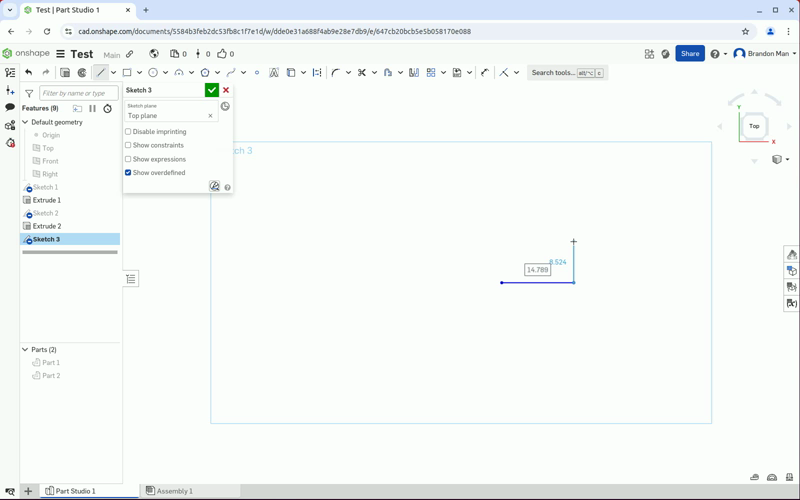
key_up(shift)
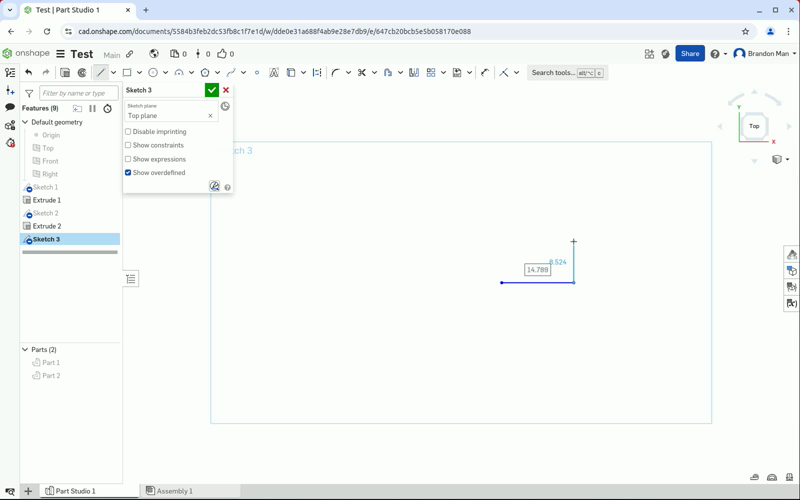
key_down(shift)
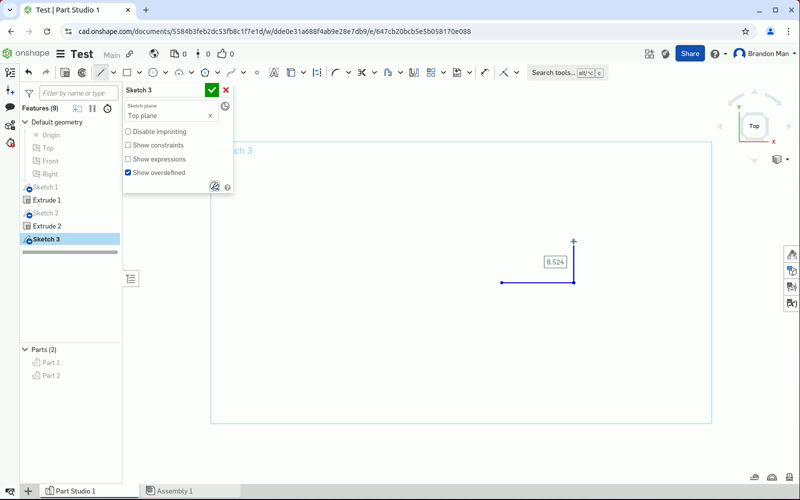
mouse_move(501, 241)
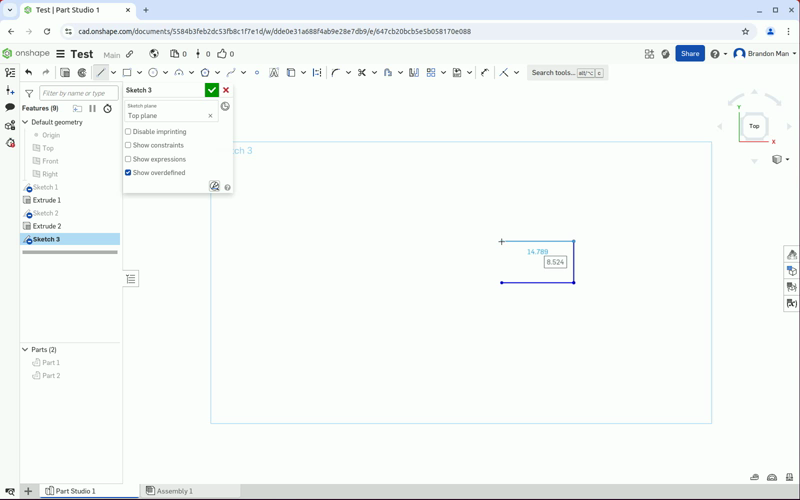
click(501, 241)
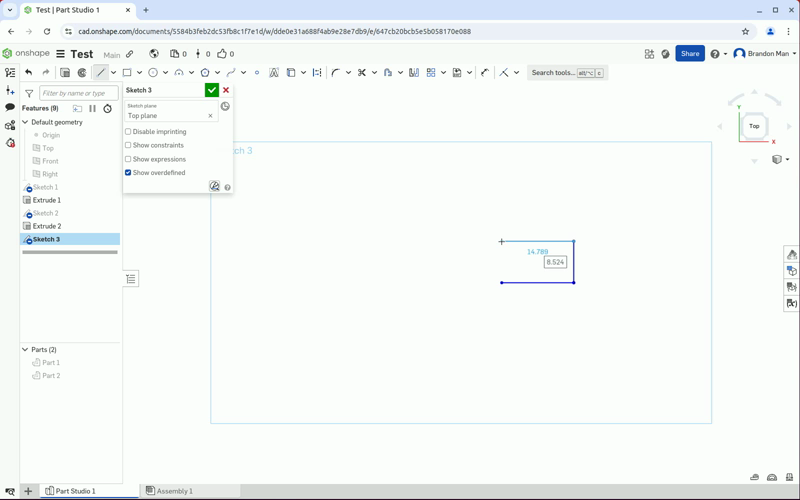
key_up(shift)
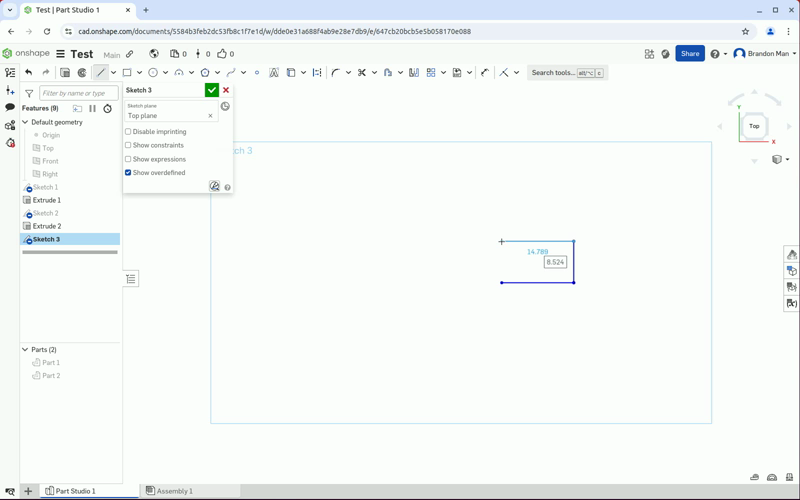
mouse_move(531, 241)
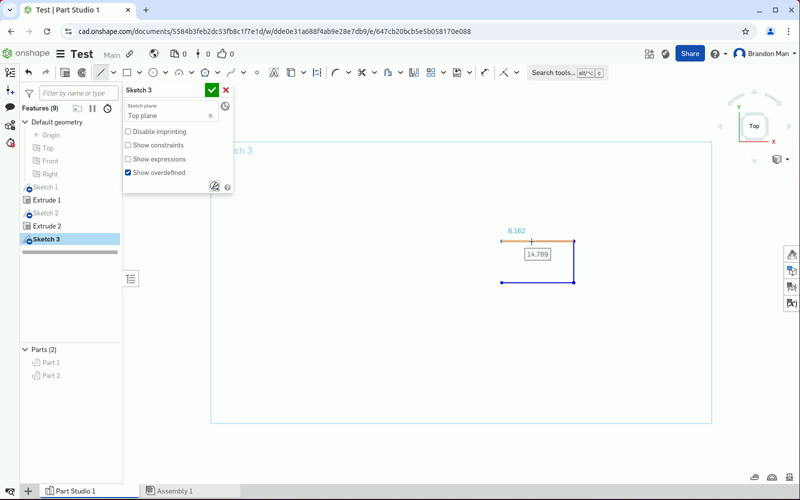
key_down(shift)
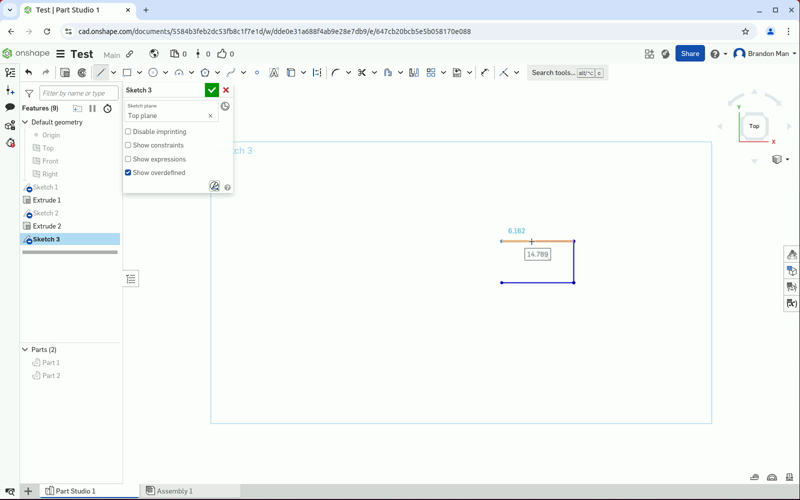
mouse_move(501, 282)
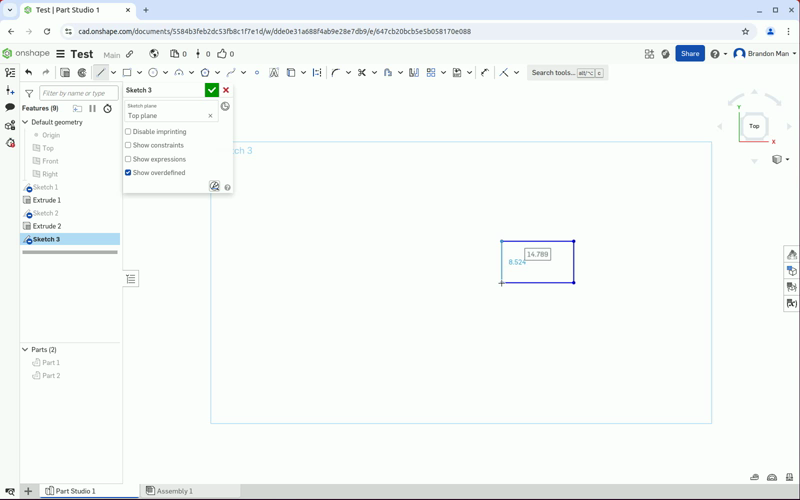
key_up(shift)
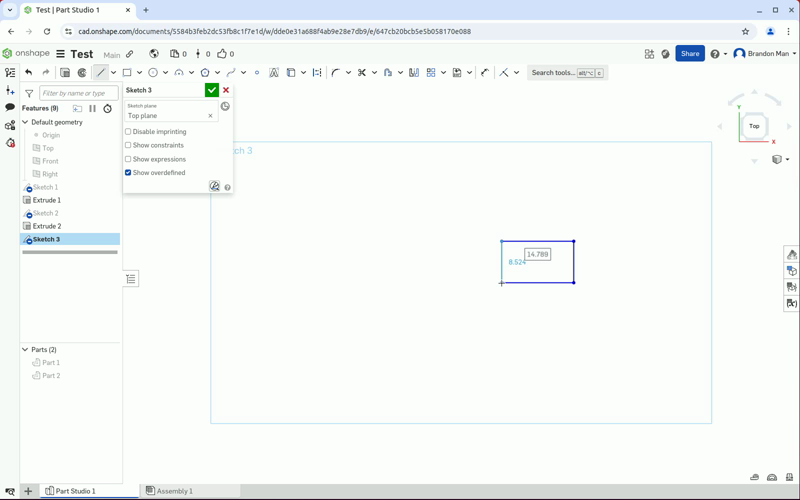
click(501, 282)
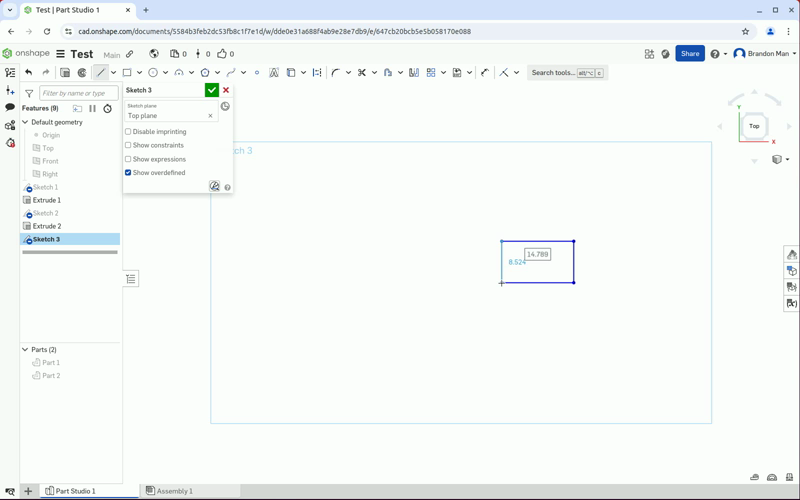
key(esc)
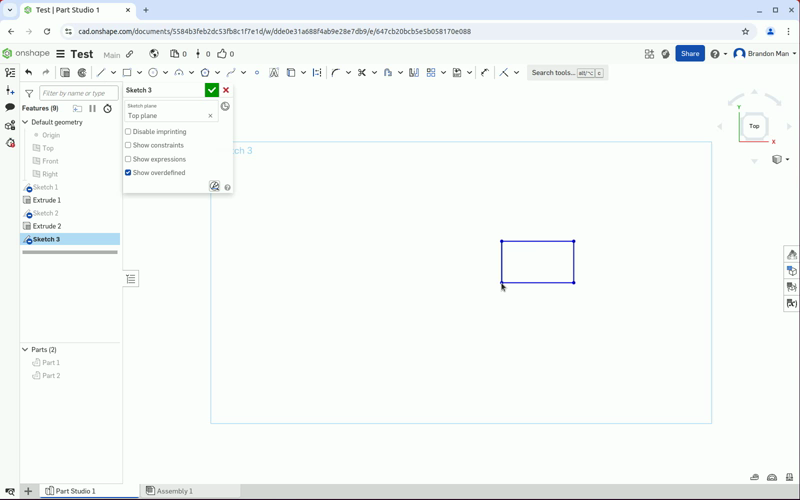
mouse_move(520, 276)
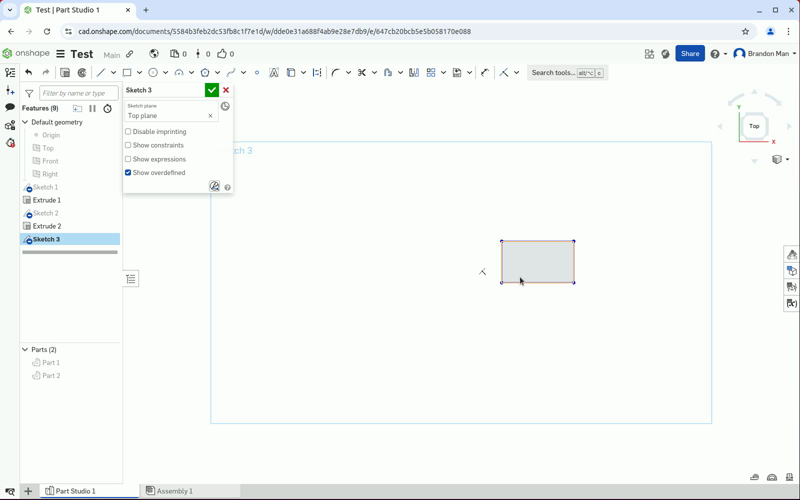
click(520, 276)
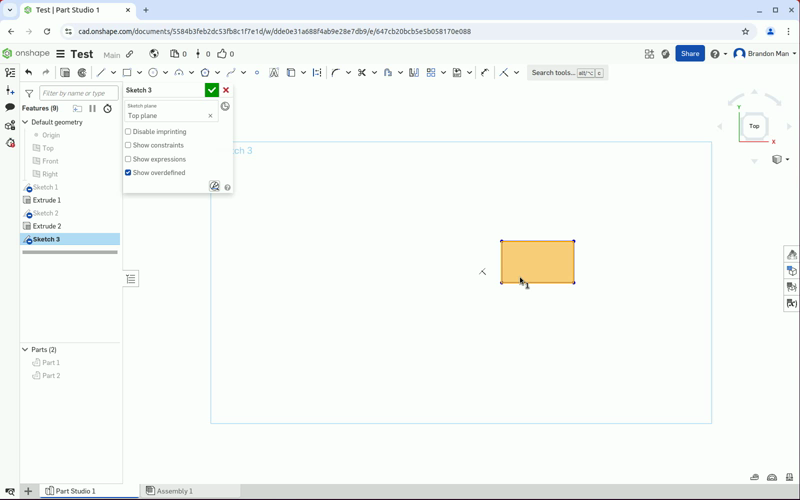
mouse_move(73, 352)
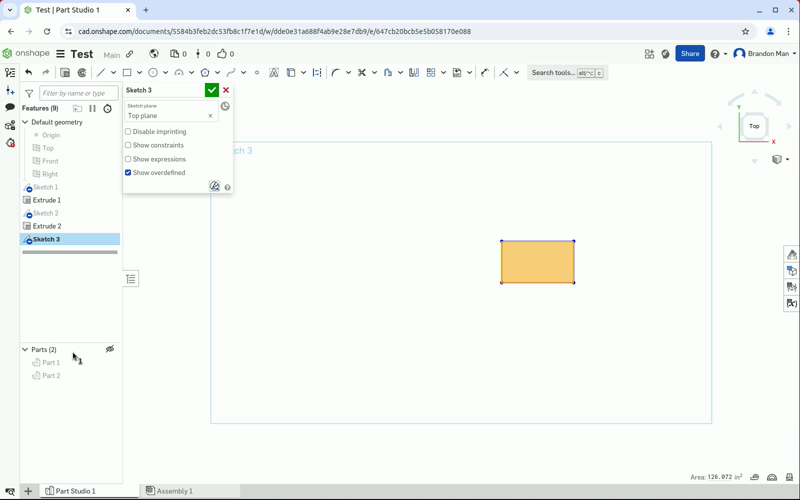
key(shift+y)
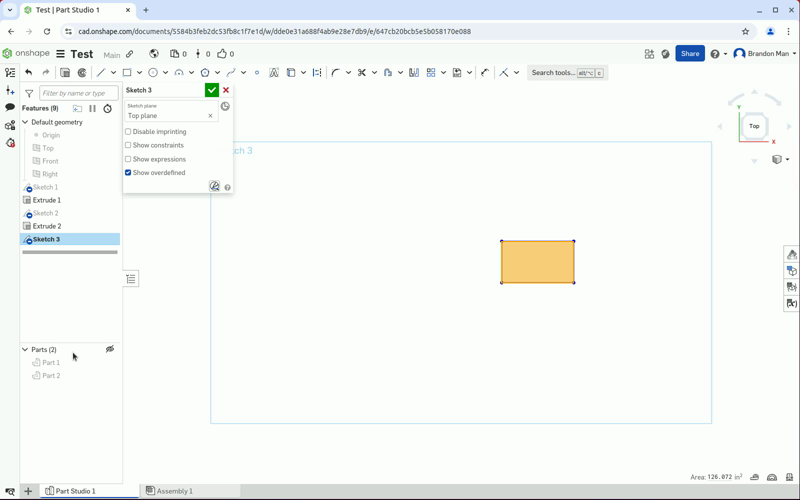
key(shift+e)
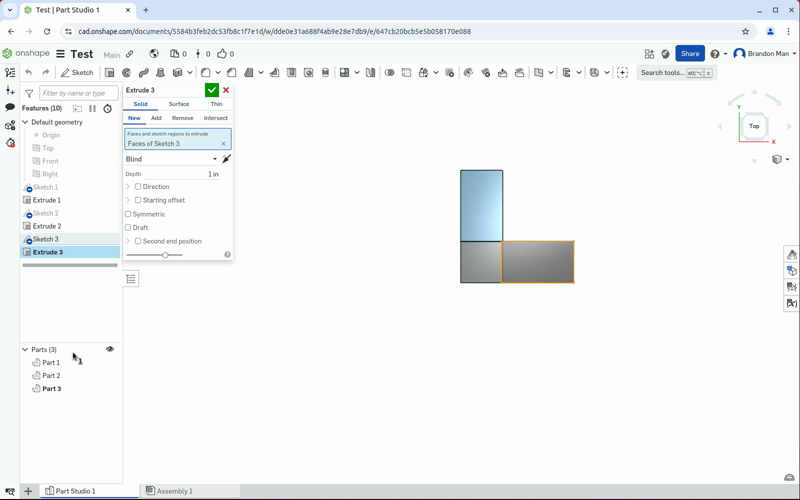
mouse_move(143, 106)
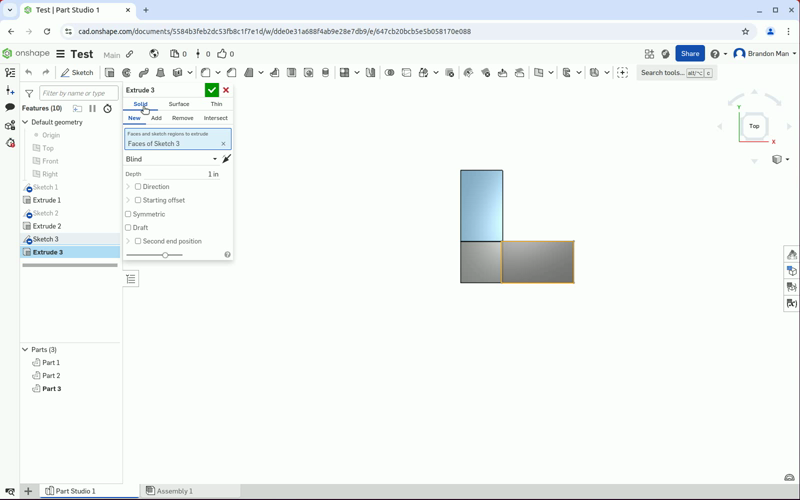
click(143, 106)
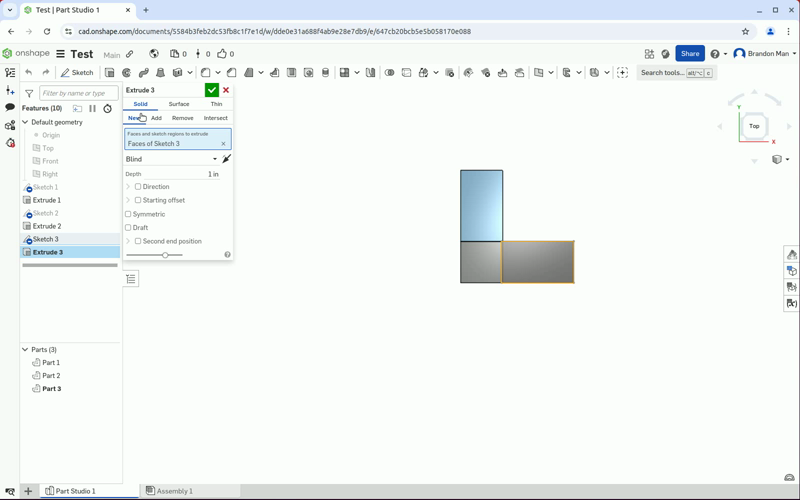
mouse_move(137, 120)
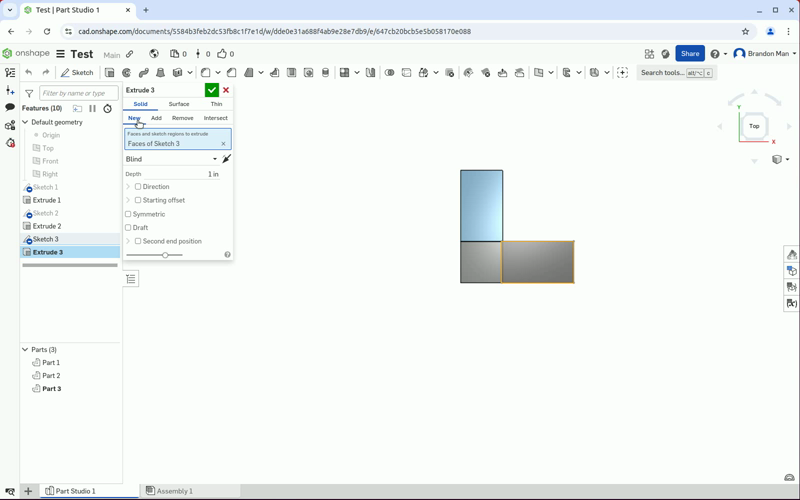
click(137, 120)
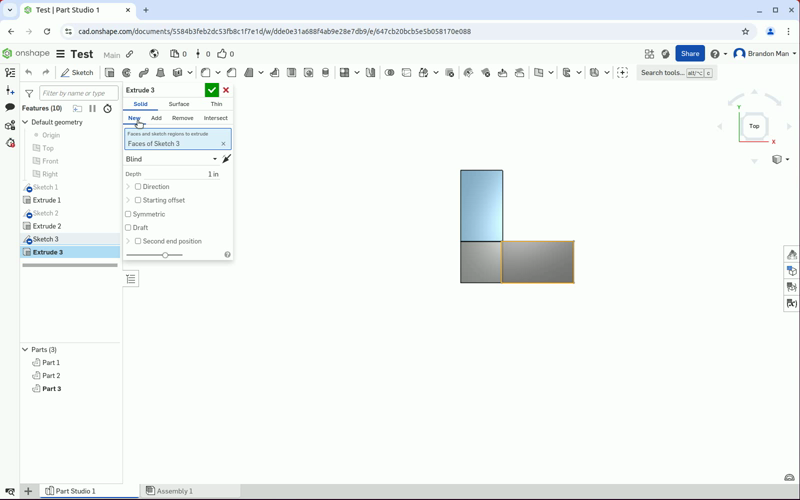
key(tab, 4)
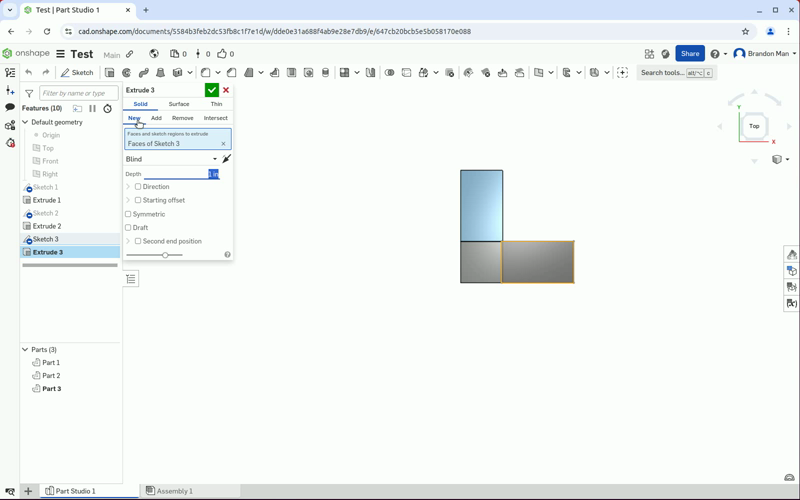
text(0.481)
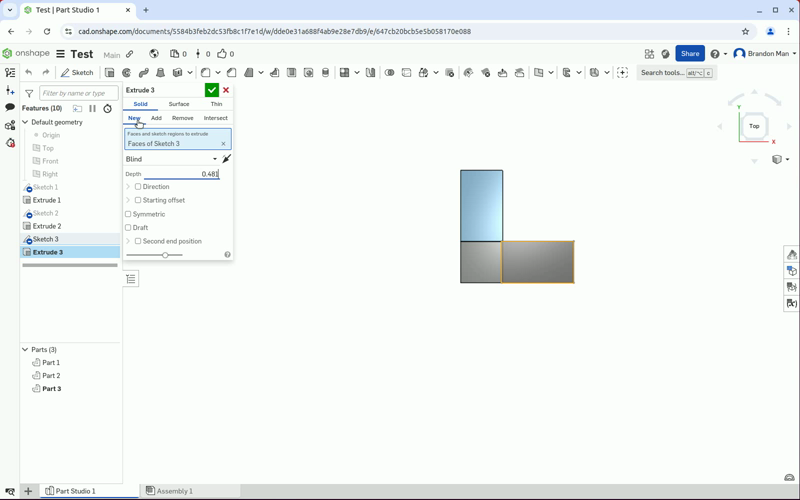
key(enter)
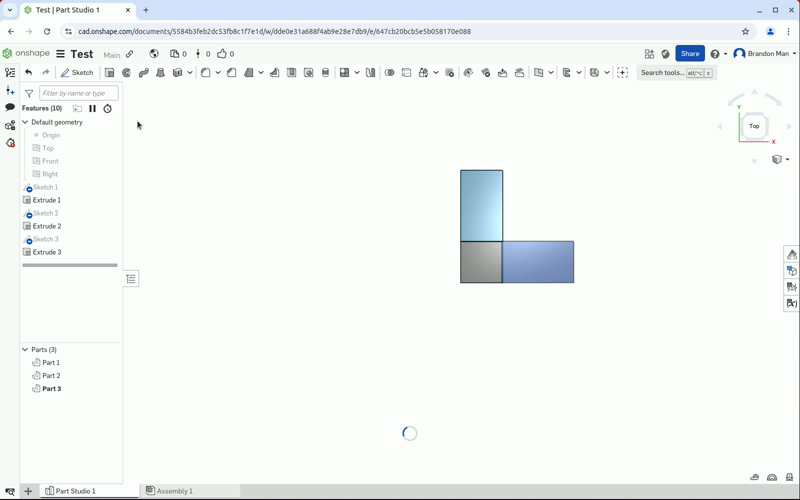
key(shift+h)
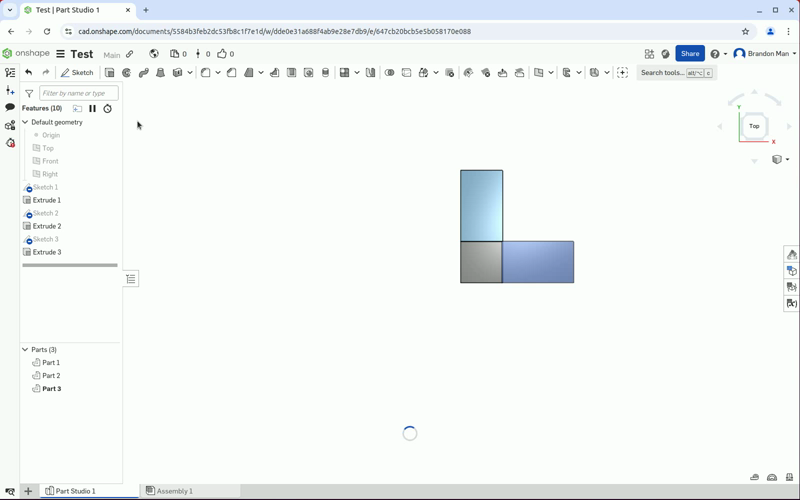
key(shift+h)
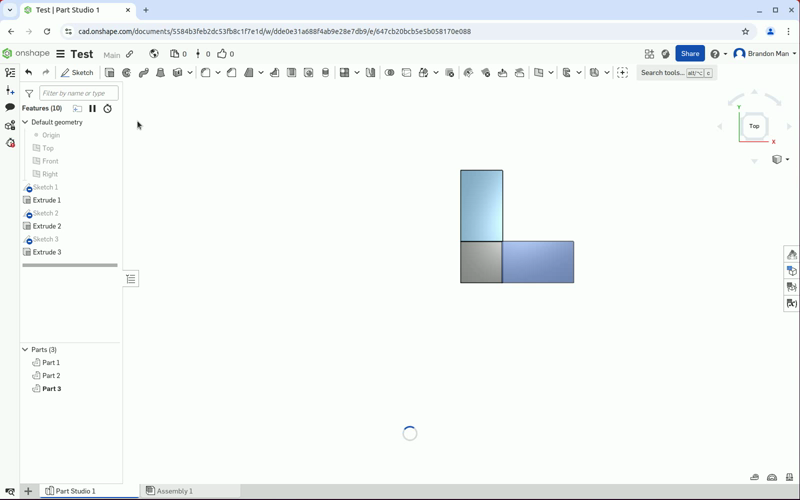
key(shift+7)
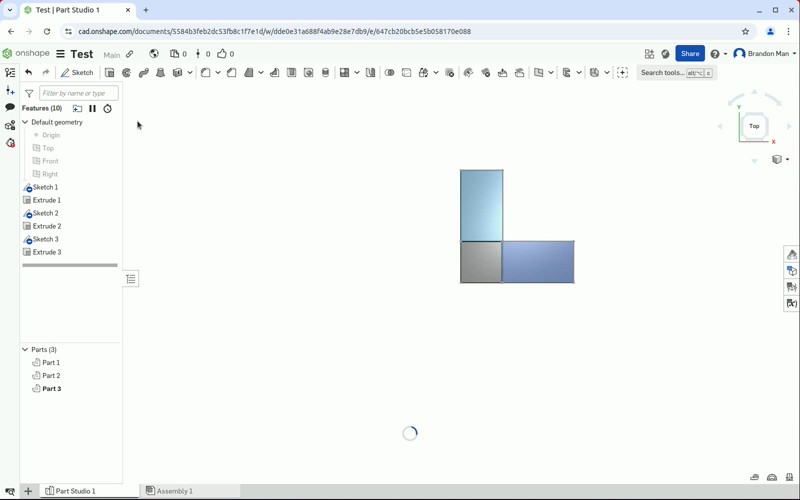
key(up, 3)
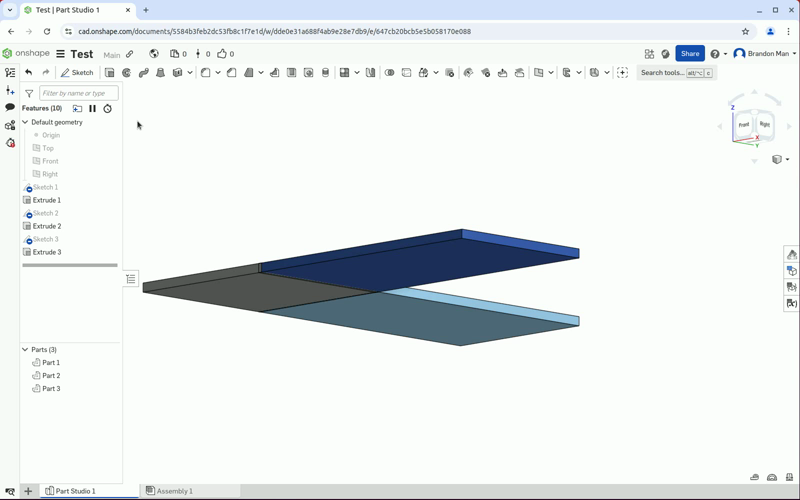
key(left, 3)
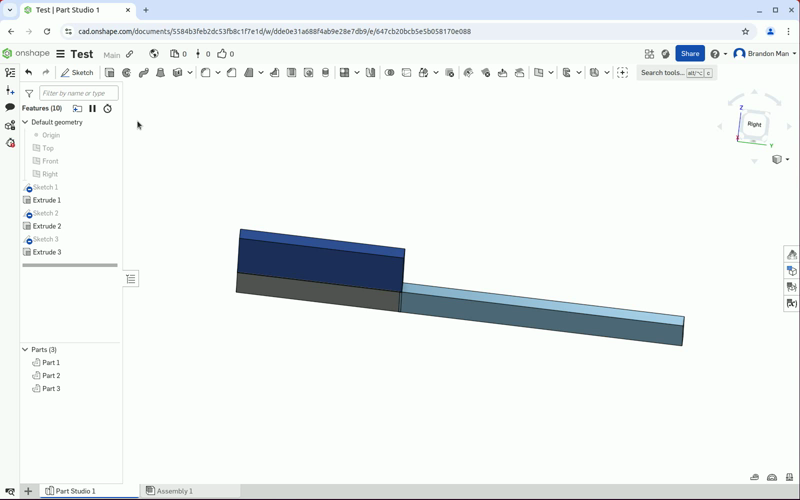
key(right, 3)
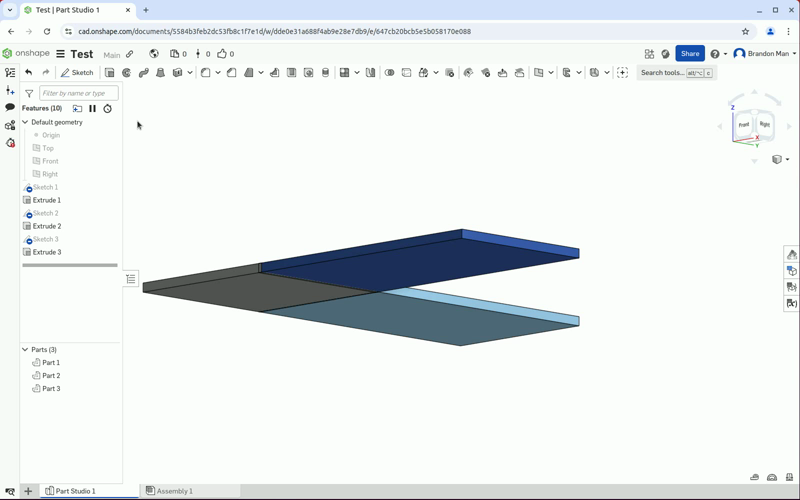
key(down, 3)
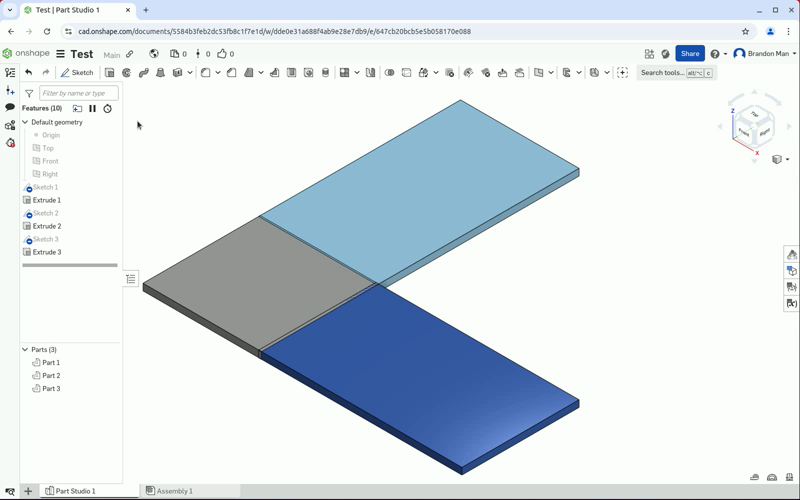
mouse_move(73, 189)
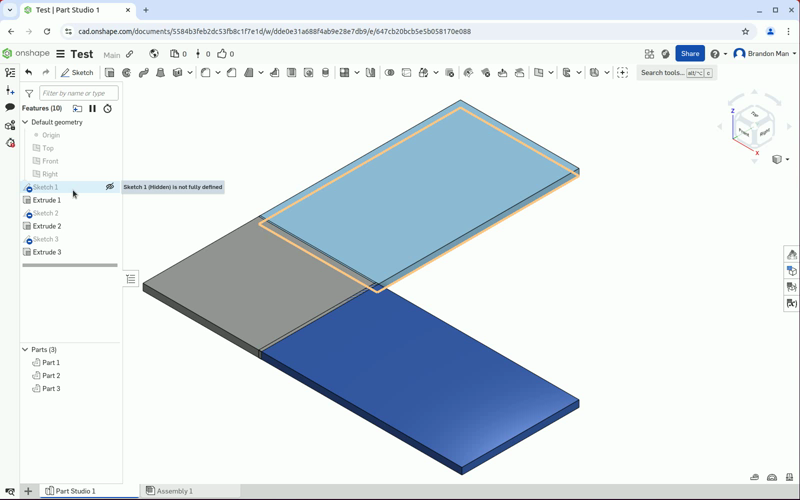
click(73, 189)